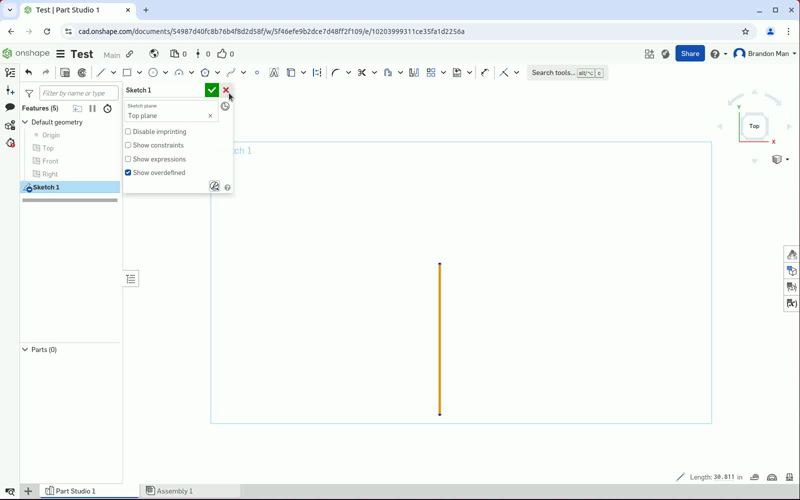
key(shift+h)
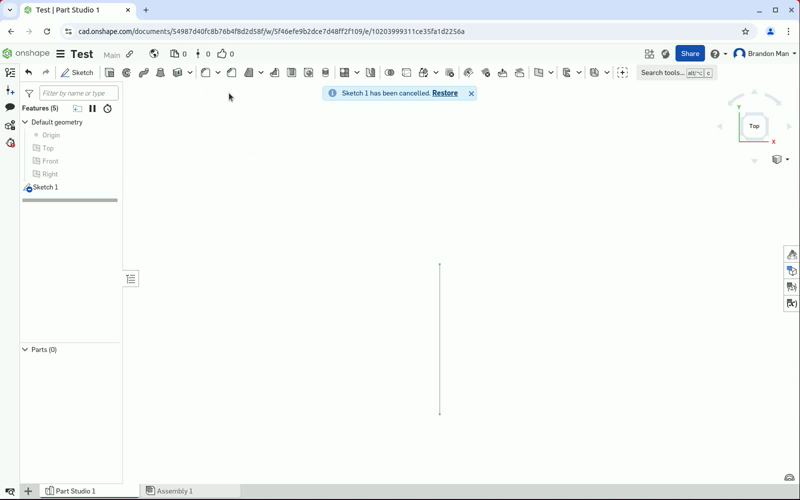
key(shift+s)
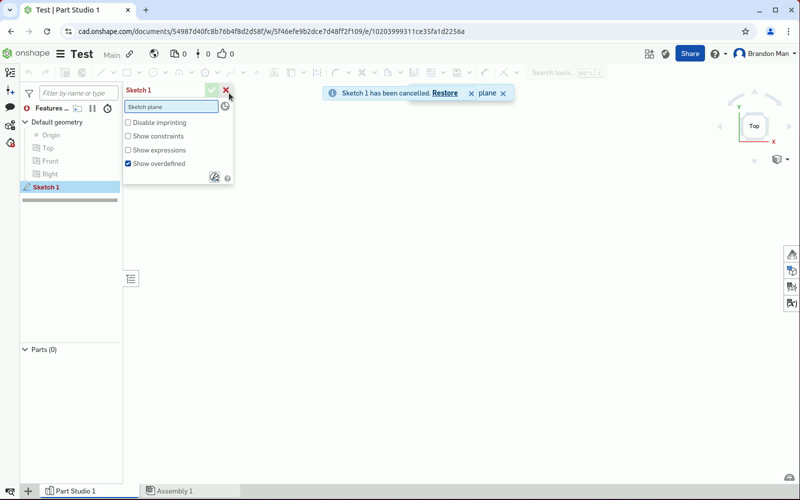
mouse_move(73, 150)
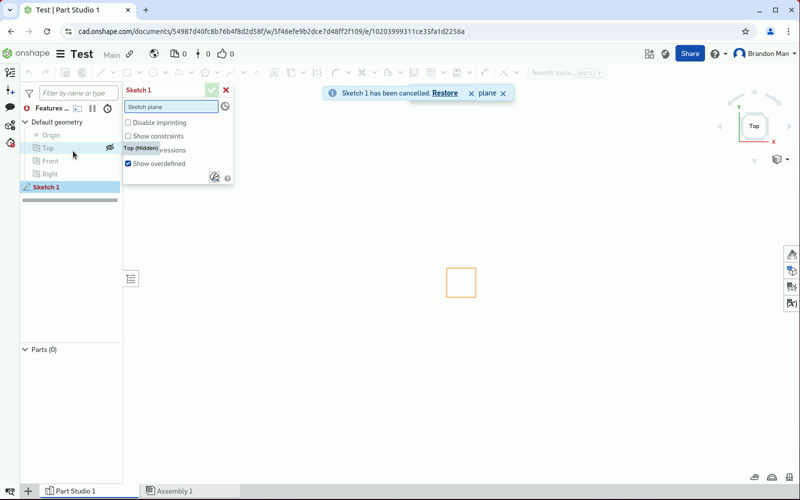
click(73, 150)
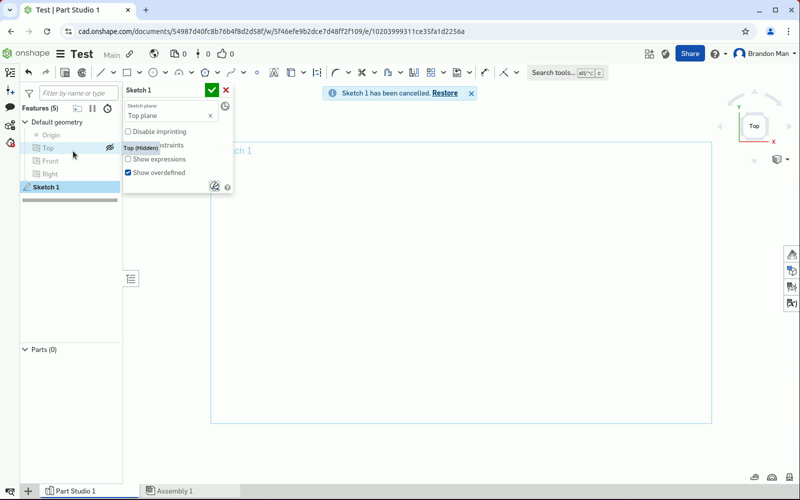
mouse_move(73, 352)
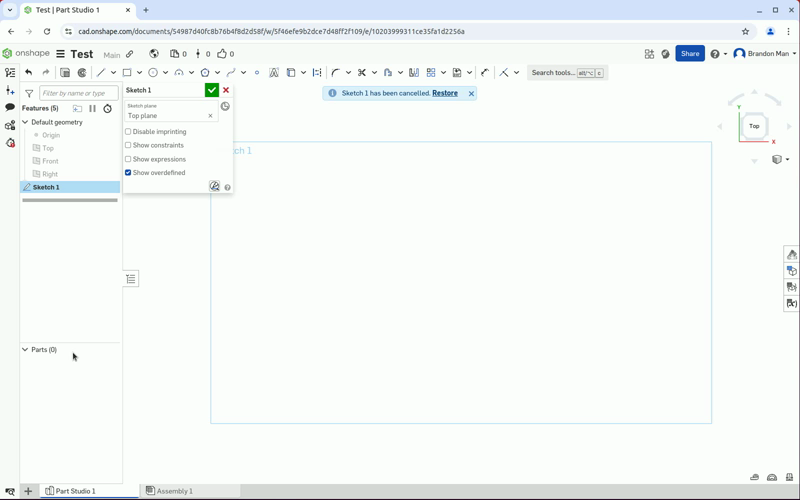
key(y)
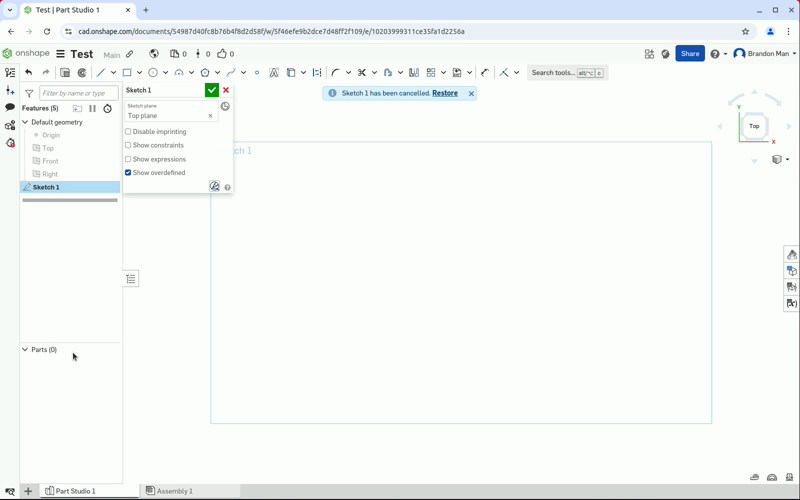
key(l)
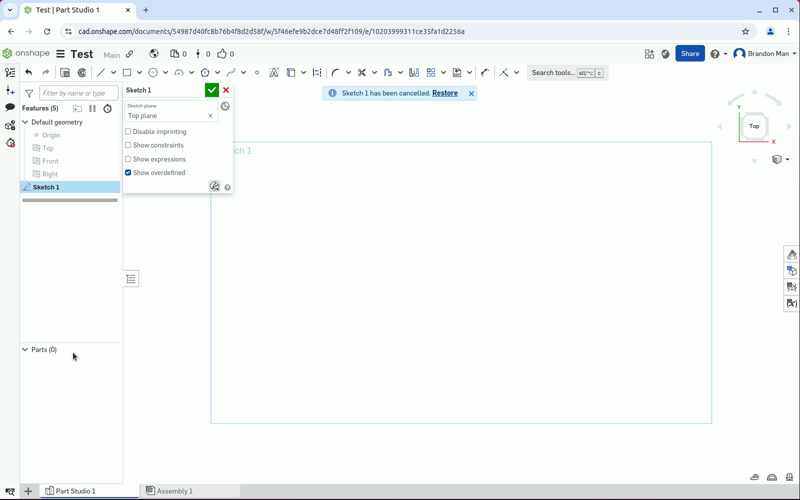
key_down(shift)
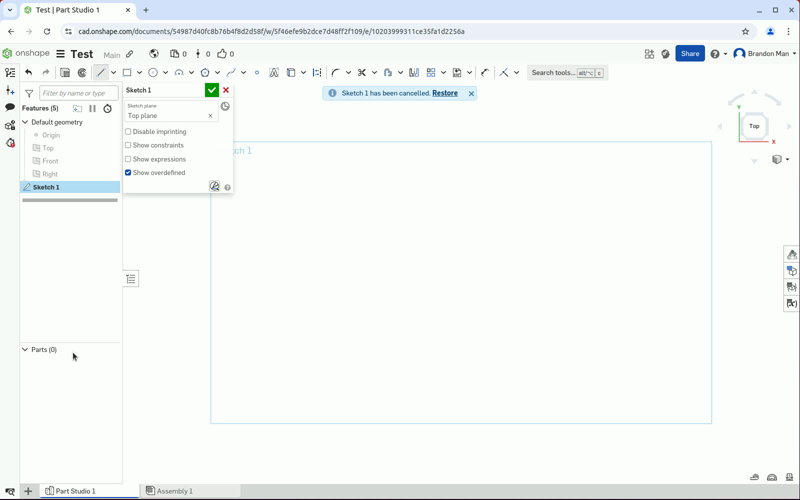
mouse_move(348, 336)
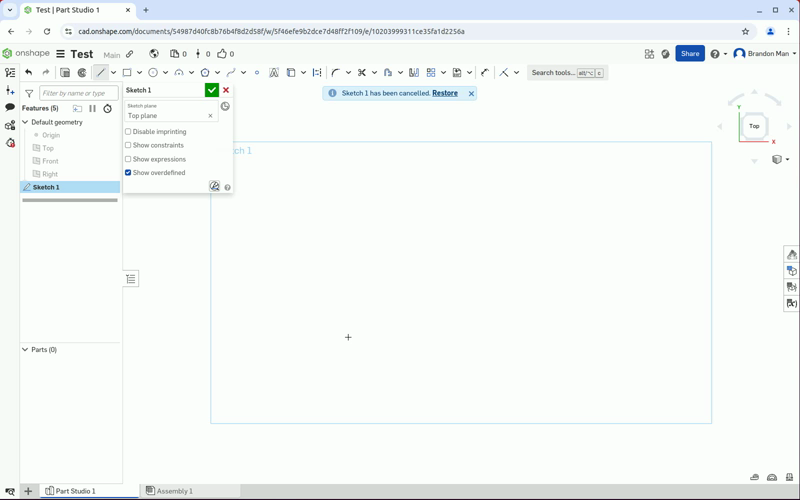
click(348, 336)
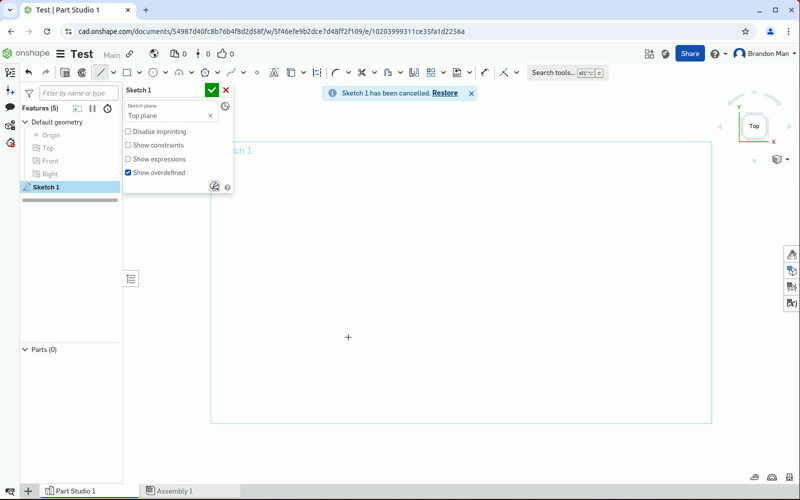
key_up(shift)
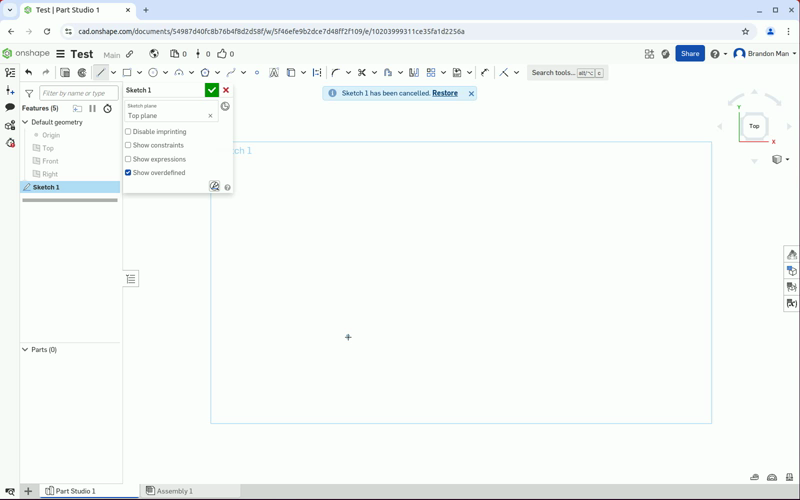
key_down(shift)
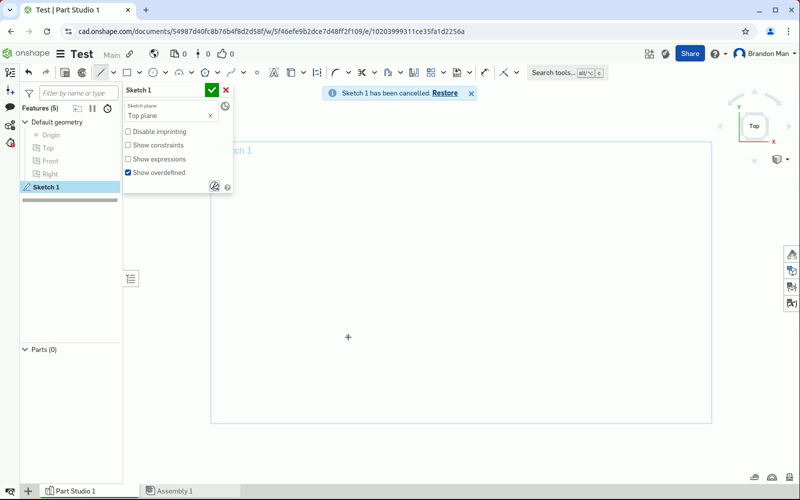
mouse_move(568, 336)
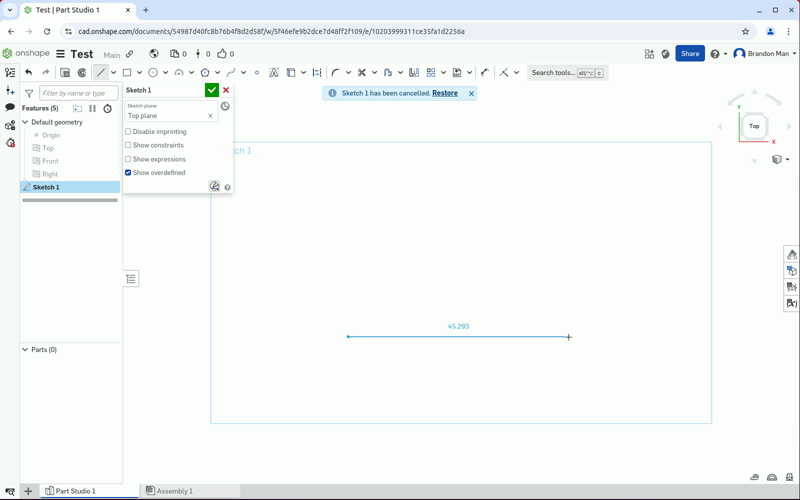
click(568, 336)
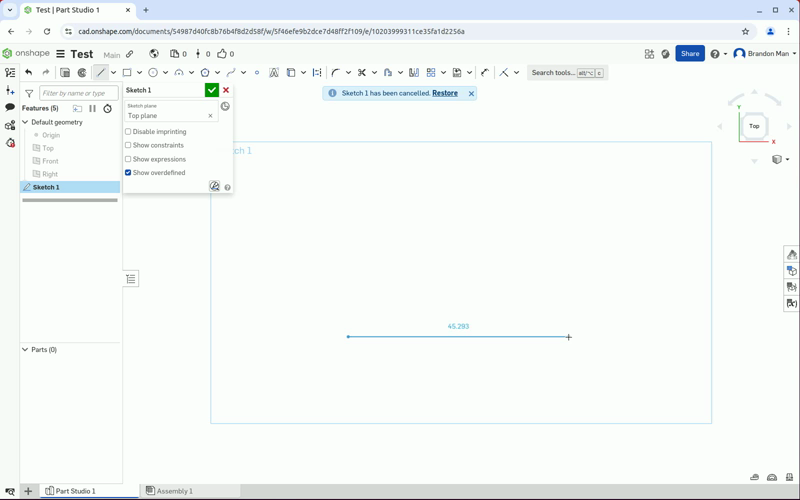
key_up(shift)
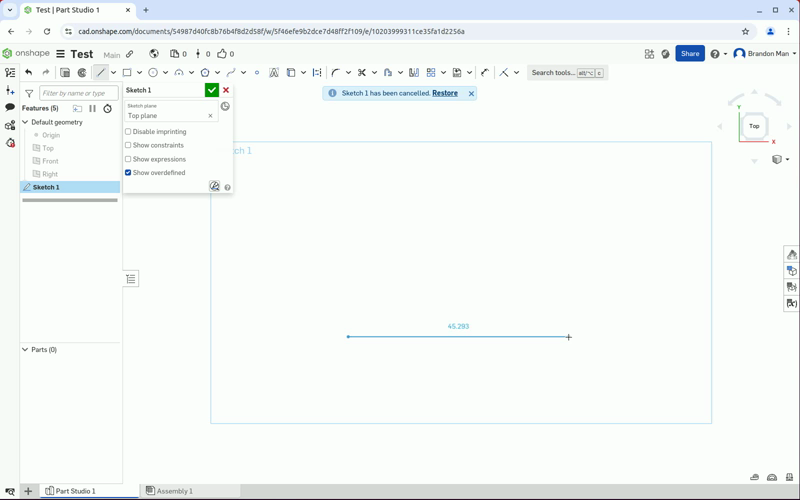
key_down(shift)
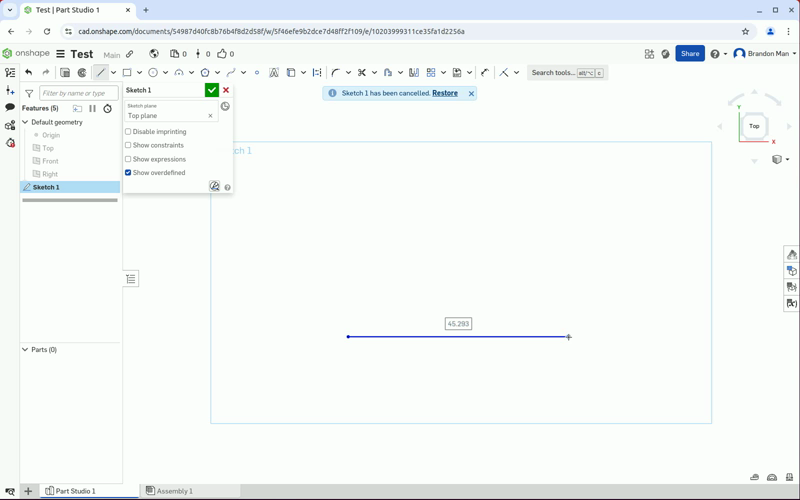
mouse_move(568, 230)
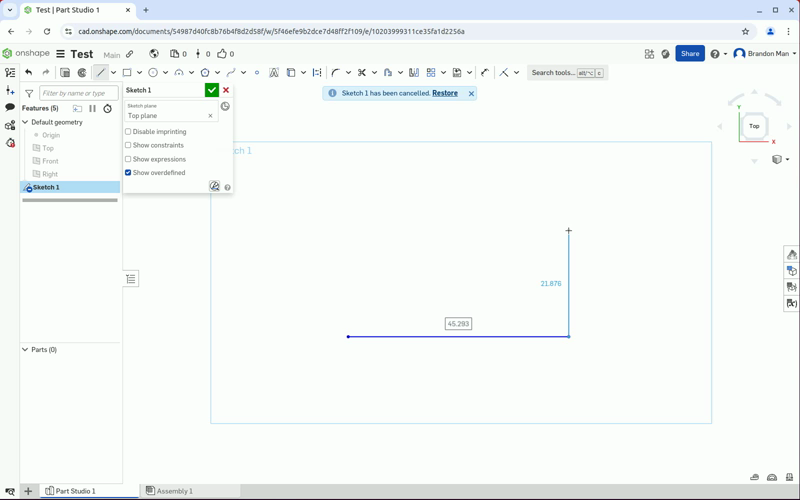
click(568, 230)
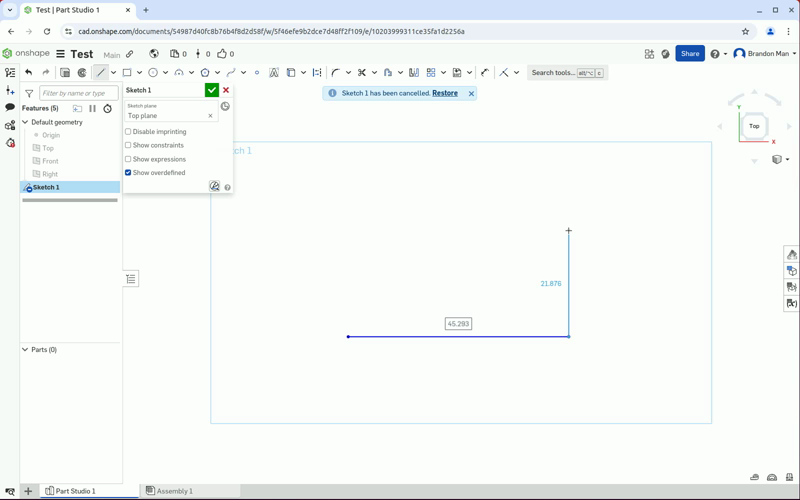
key_up(shift)
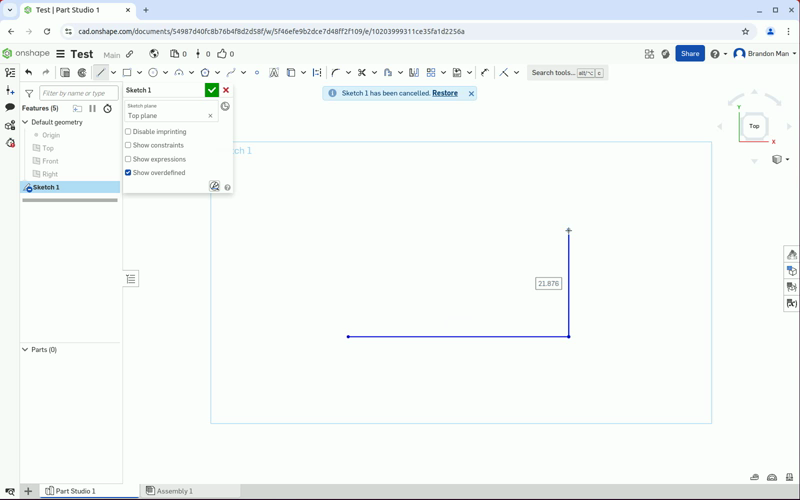
key_down(shift)
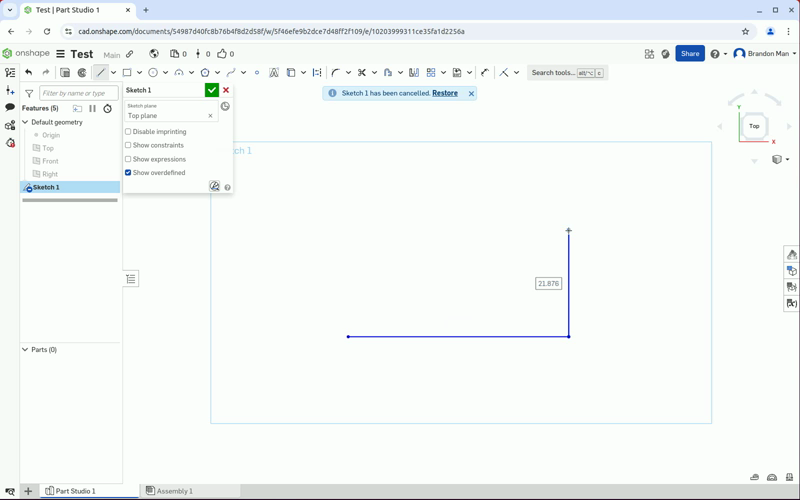
mouse_move(348, 230)
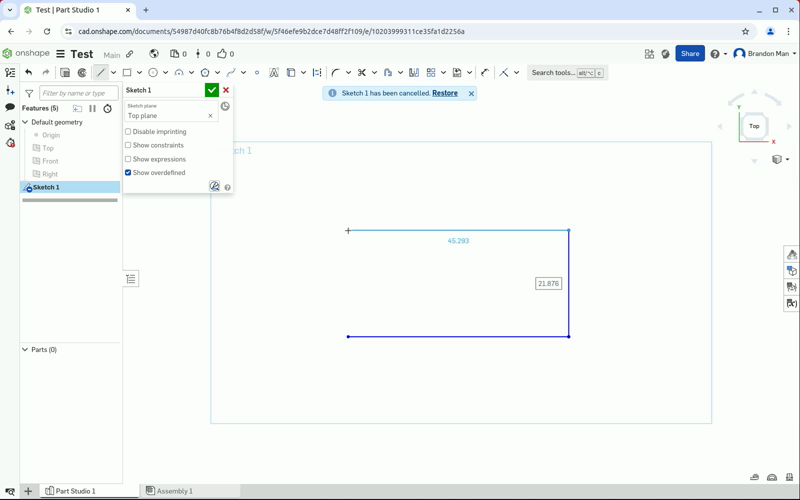
click(348, 230)
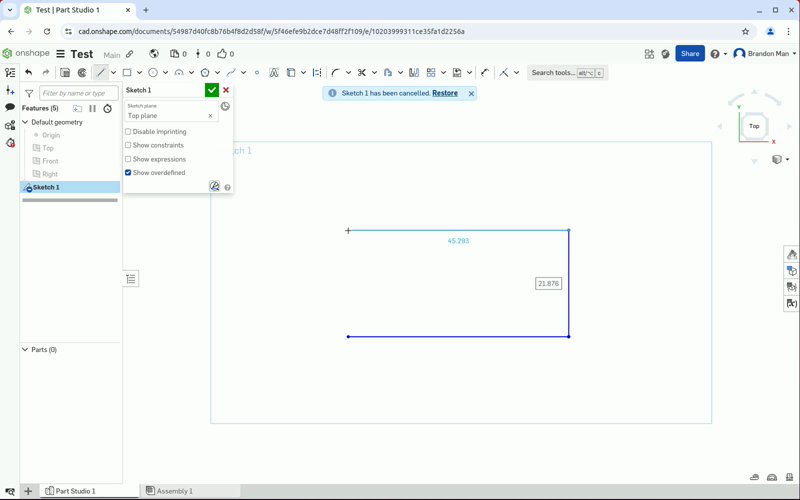
key_up(shift)
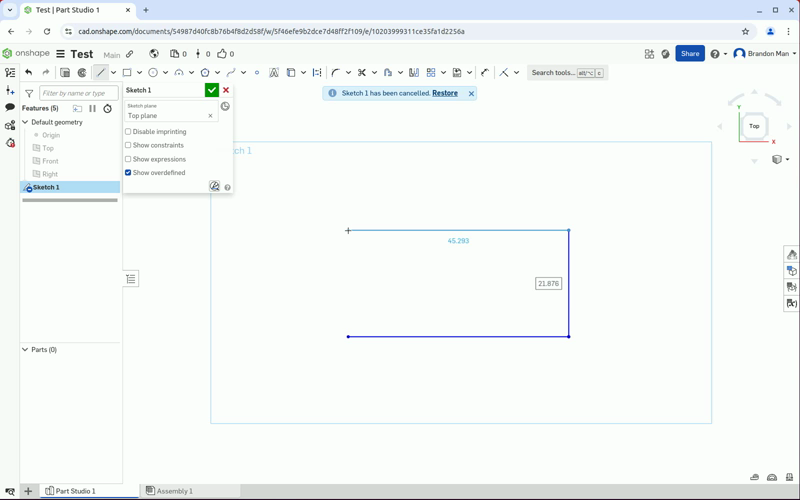
key_down(shift)
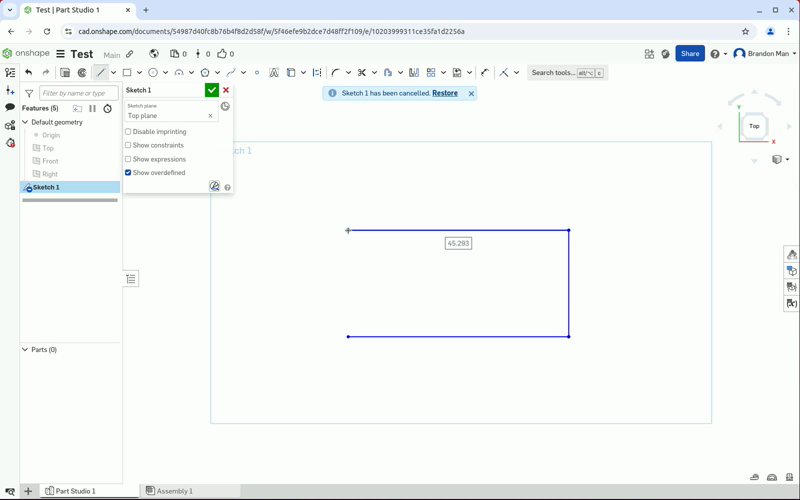
mouse_move(348, 336)
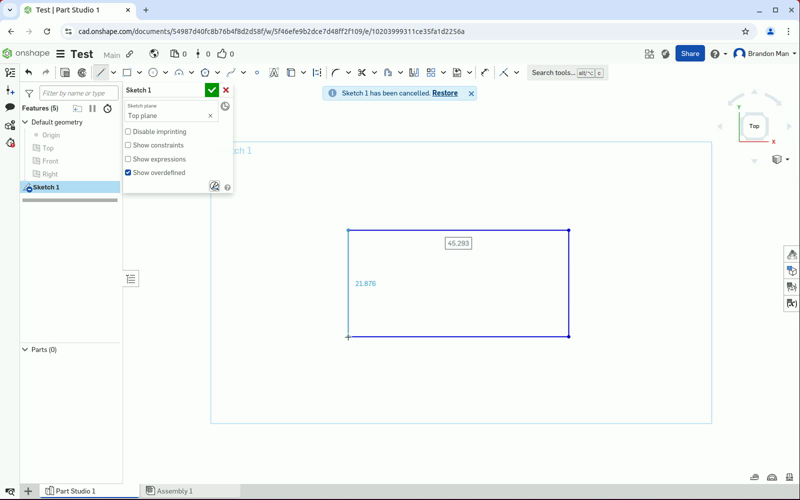
key_up(shift)
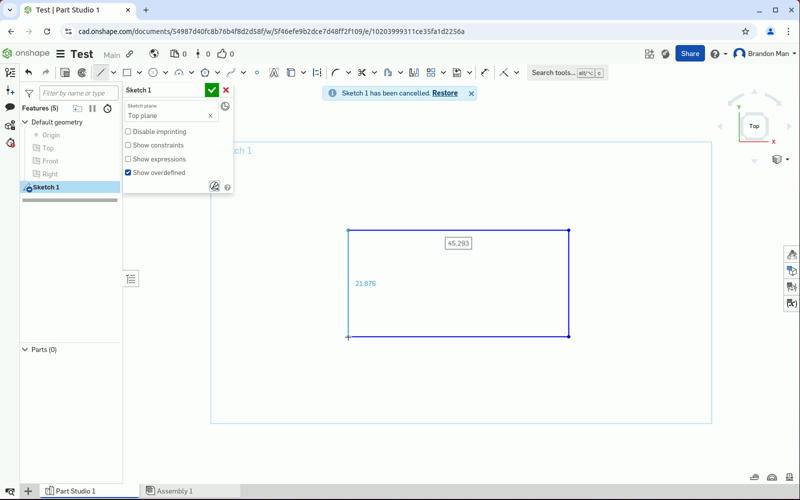
click(348, 336)
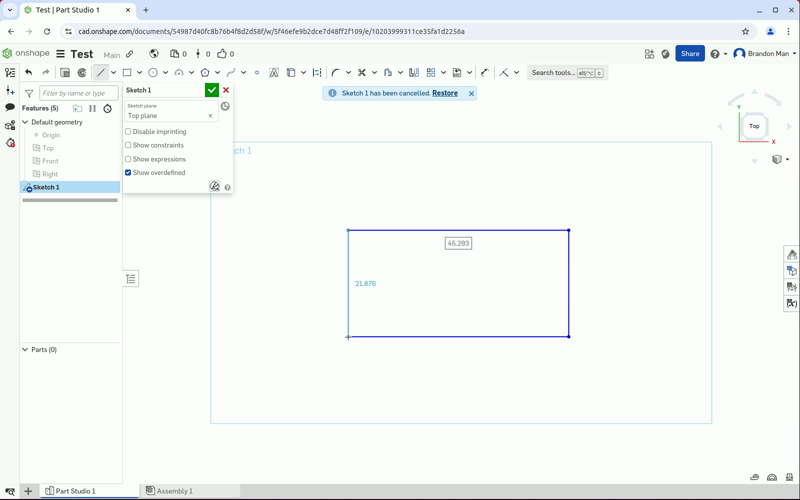
key(esc)
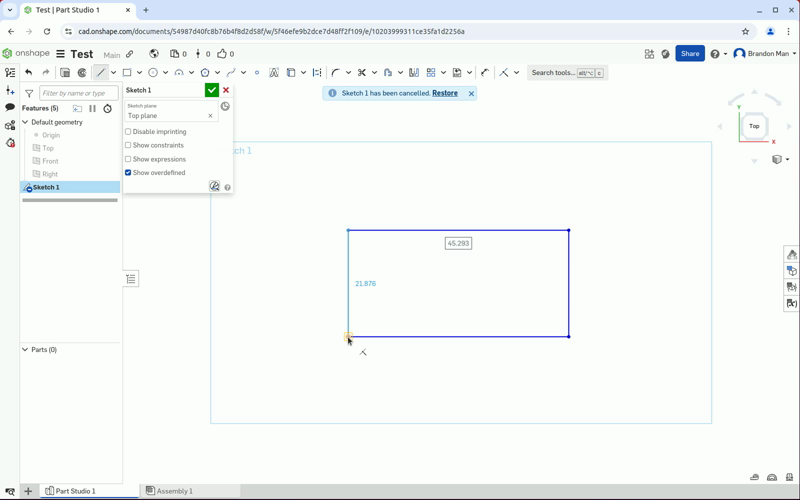
mouse_move(383, 261)
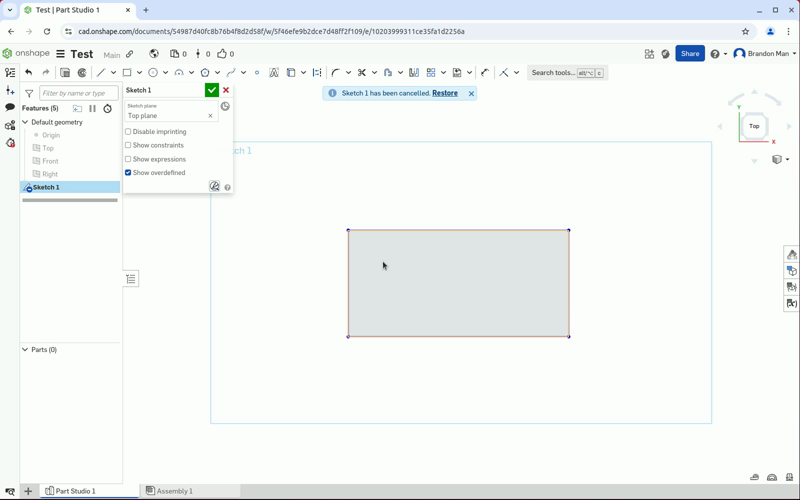
click(383, 261)
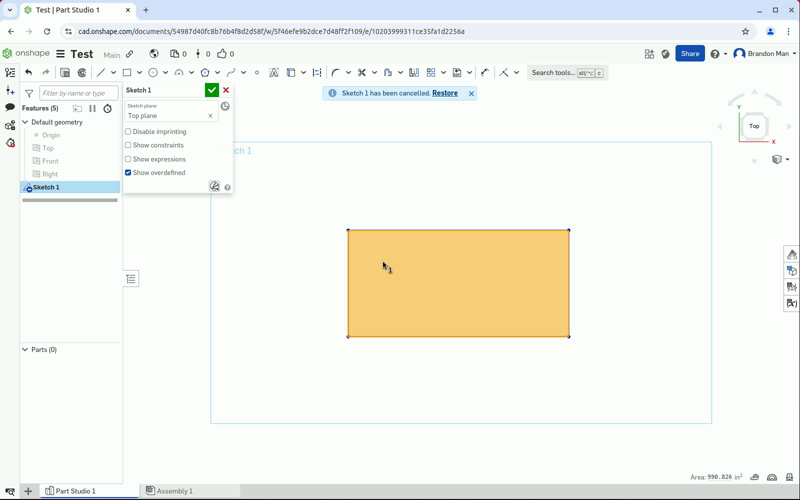
mouse_move(73, 352)
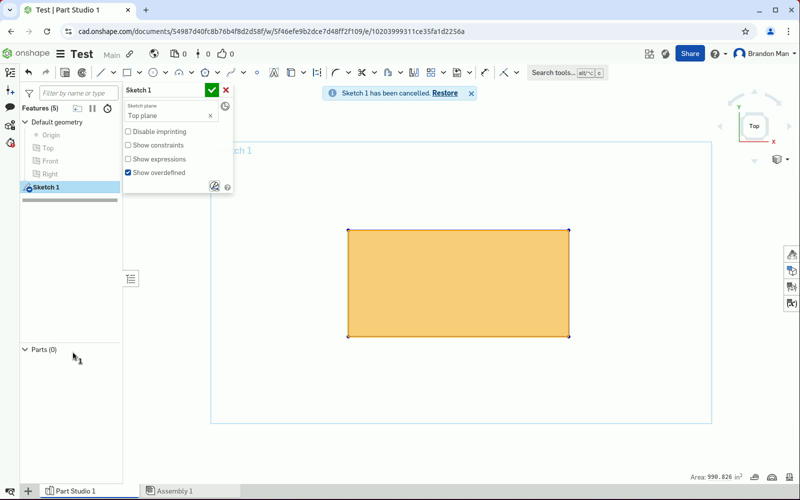
key(shift+y)
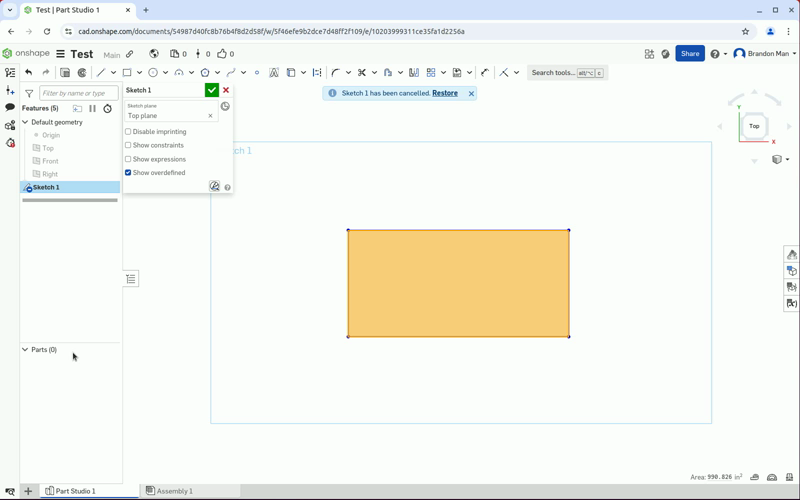
key(shift+e)
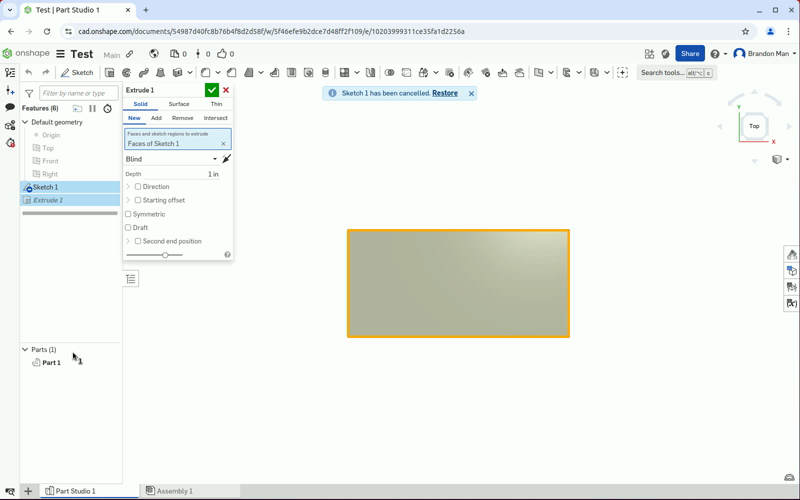
mouse_move(143, 106)
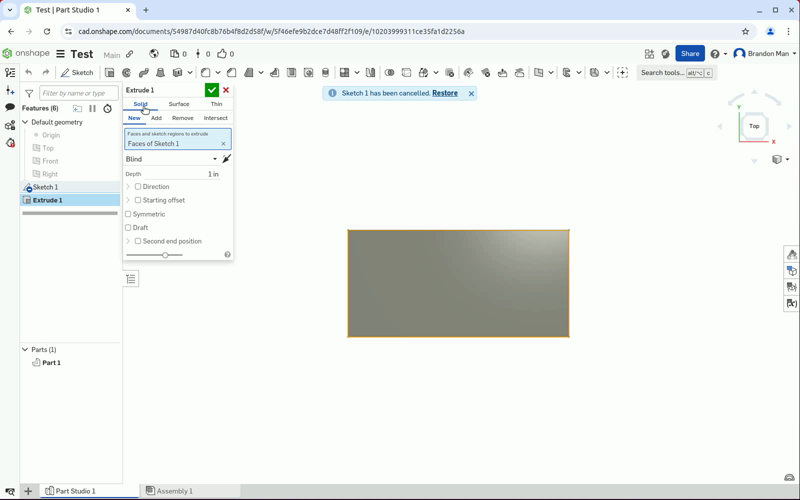
click(143, 106)
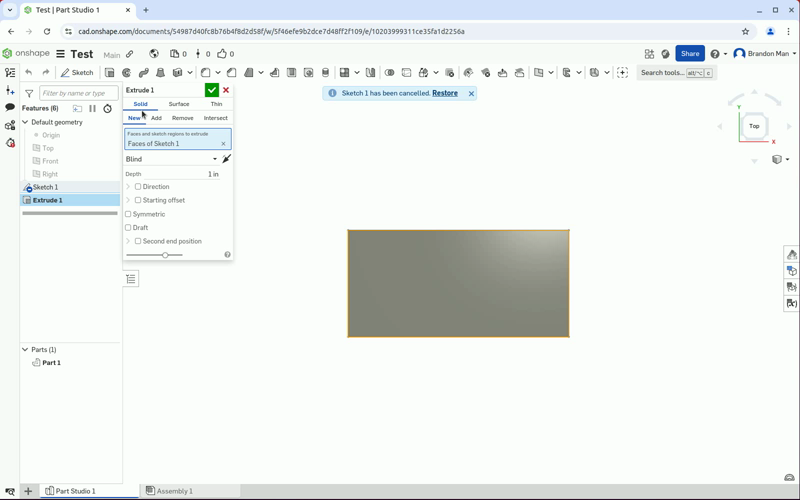
mouse_move(137, 120)
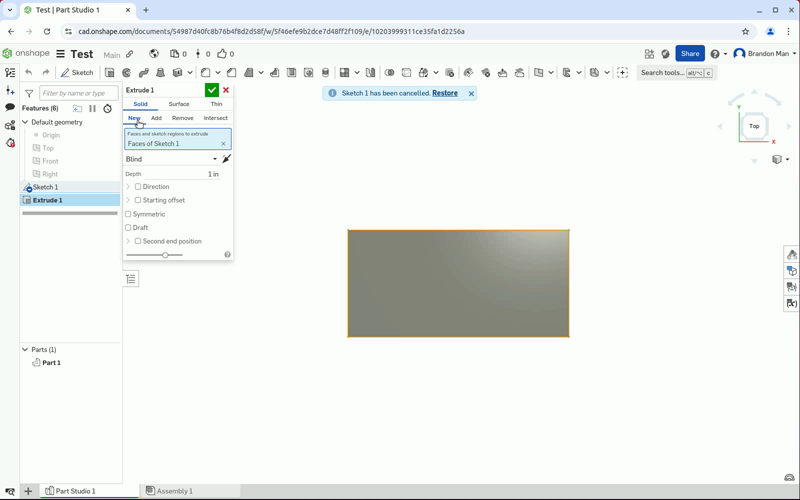
click(137, 120)
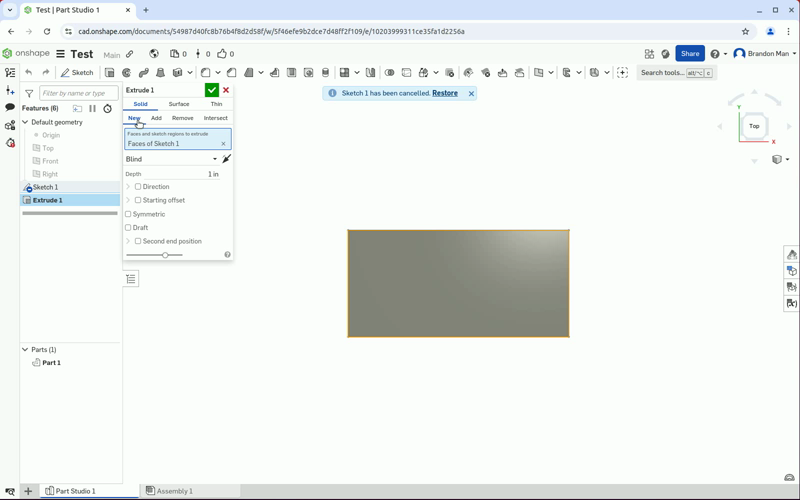
key(tab, 4)
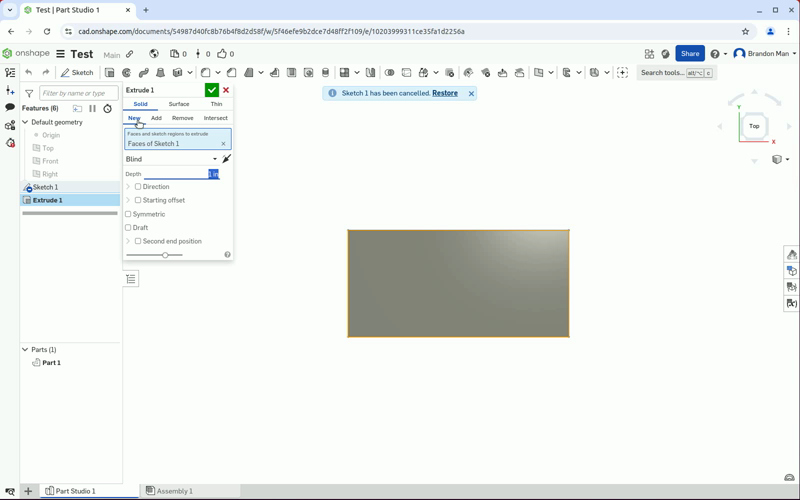
text(8.906)
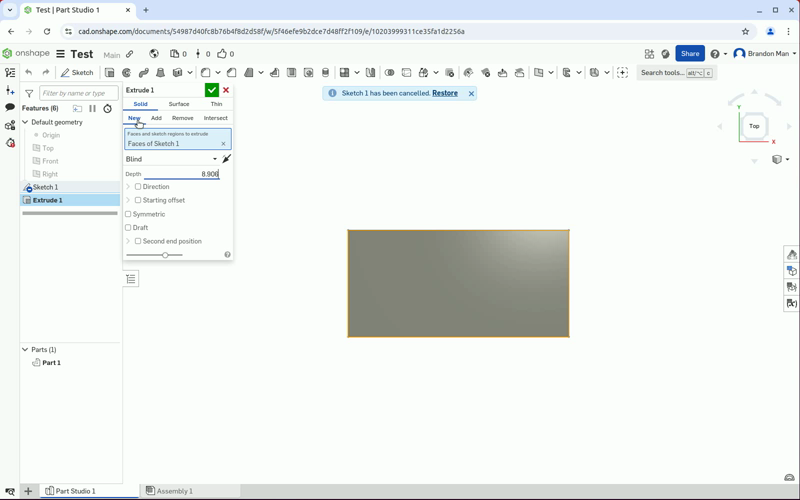
key(enter)
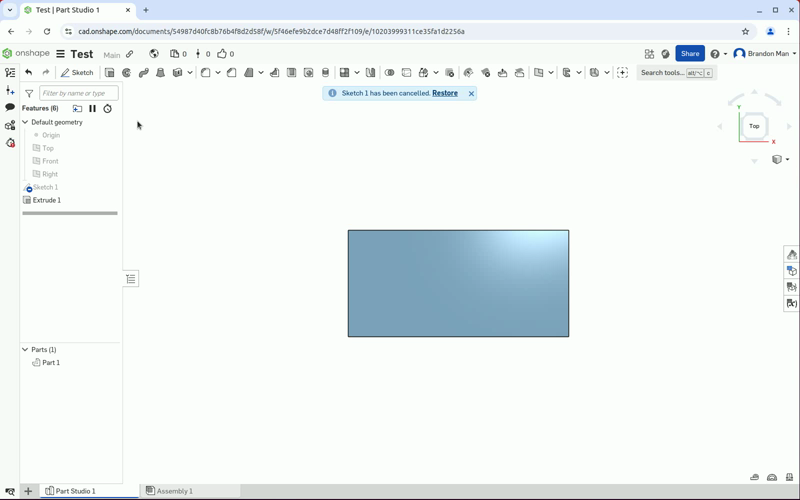
key(shift+h)
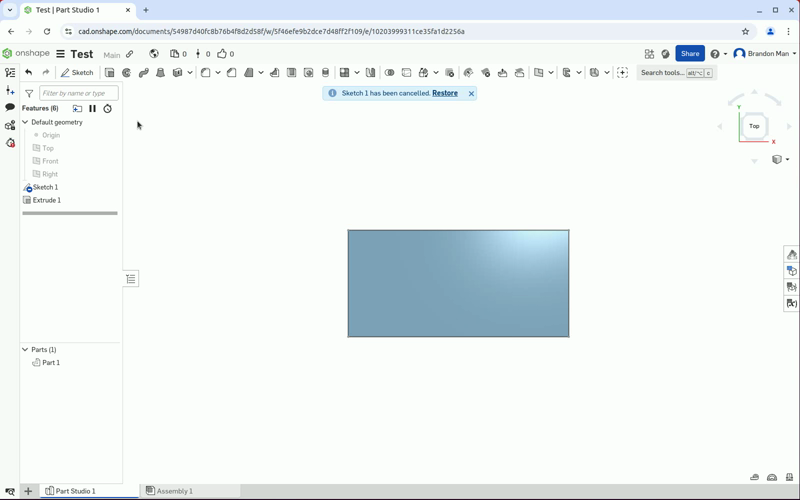
key(shift+h)
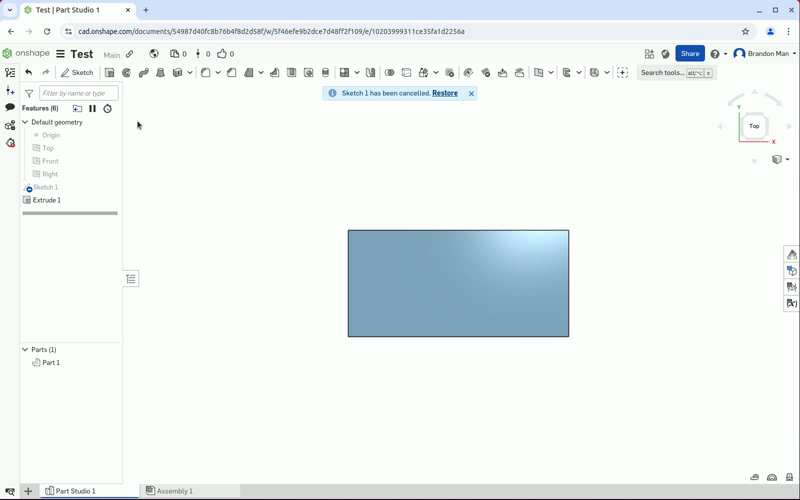
mouse_move(73, 189)
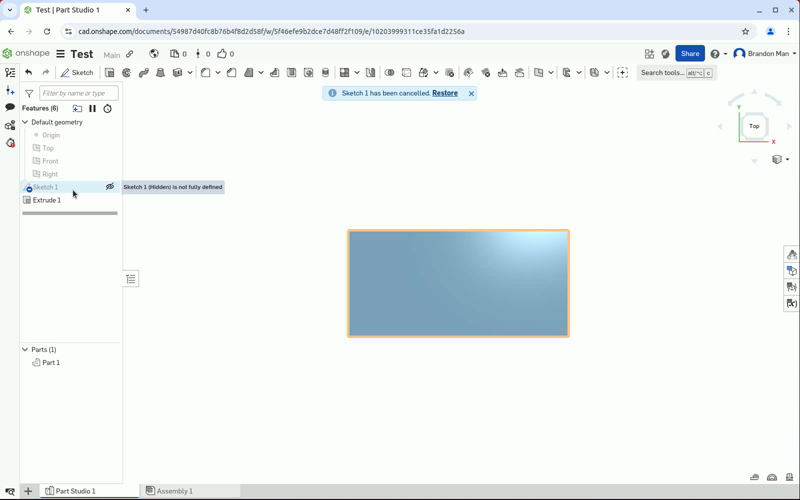
click(73, 189)
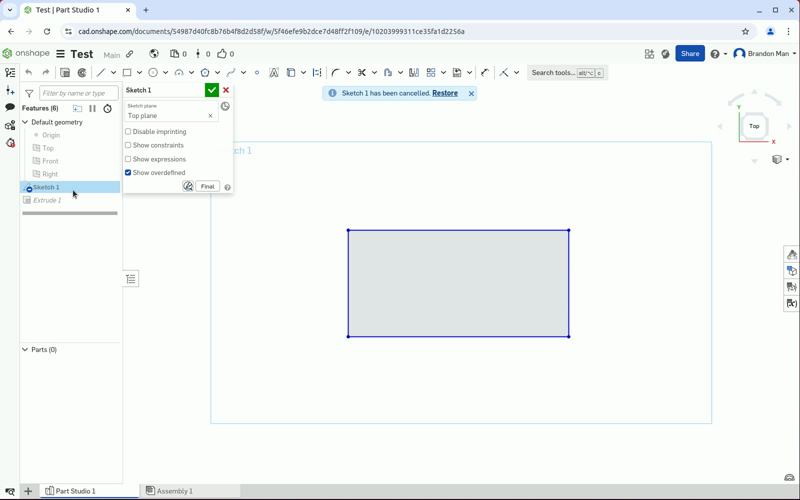
mouse_move(229, 92)
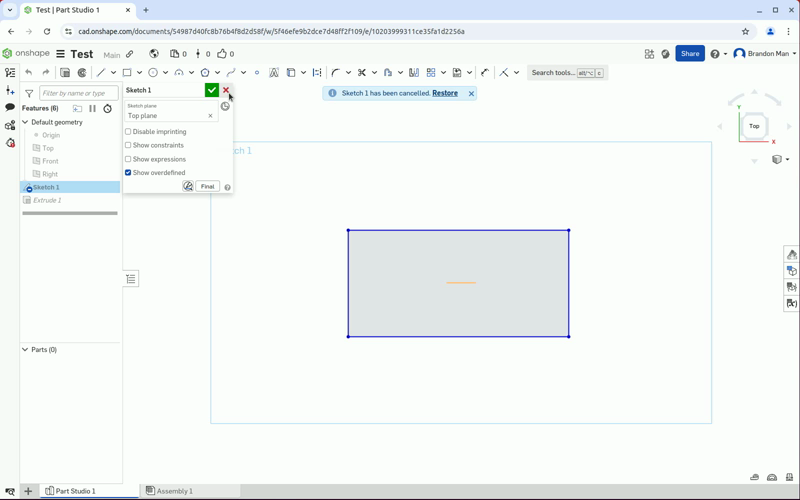
click(229, 92)
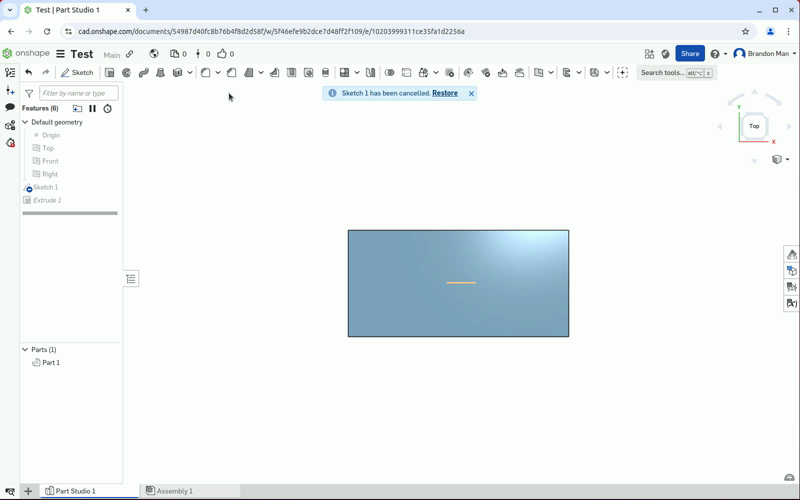
mouse_move(541, 75)
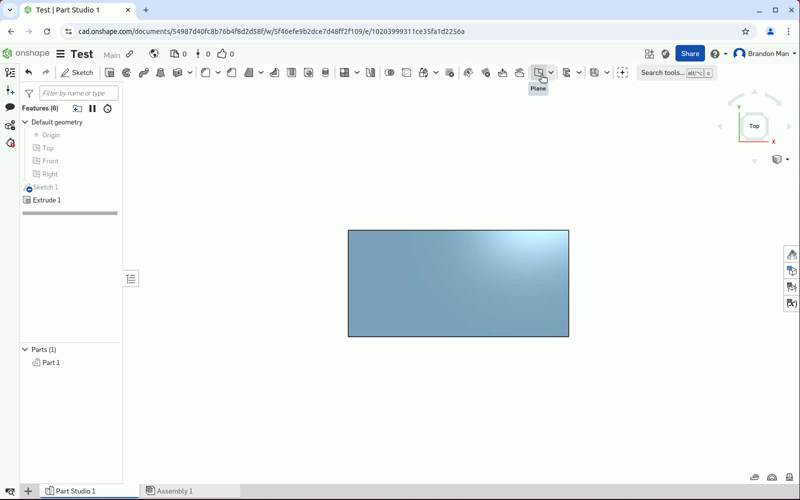
click(541, 75)
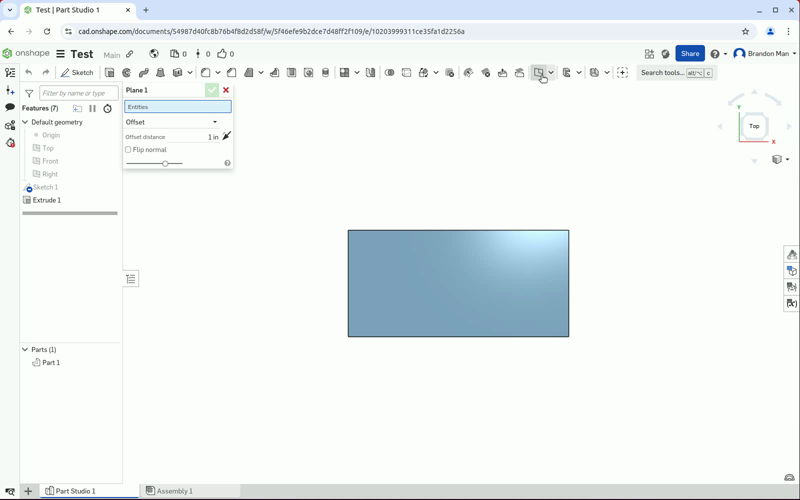
mouse_move(73, 150)
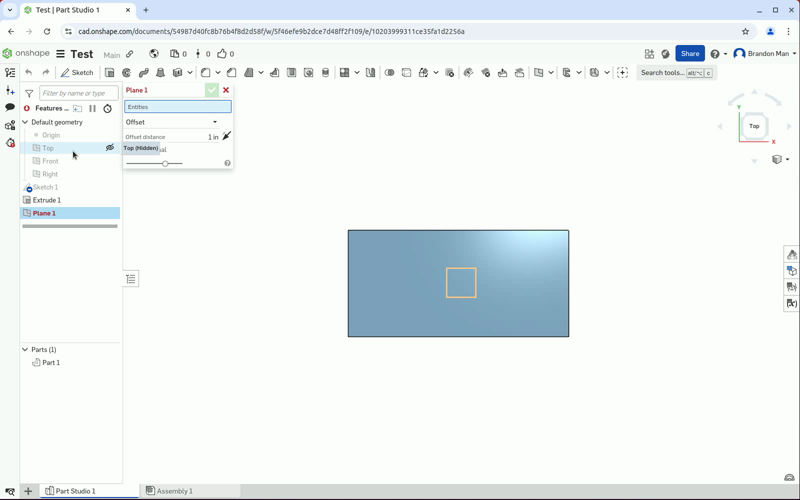
click(73, 150)
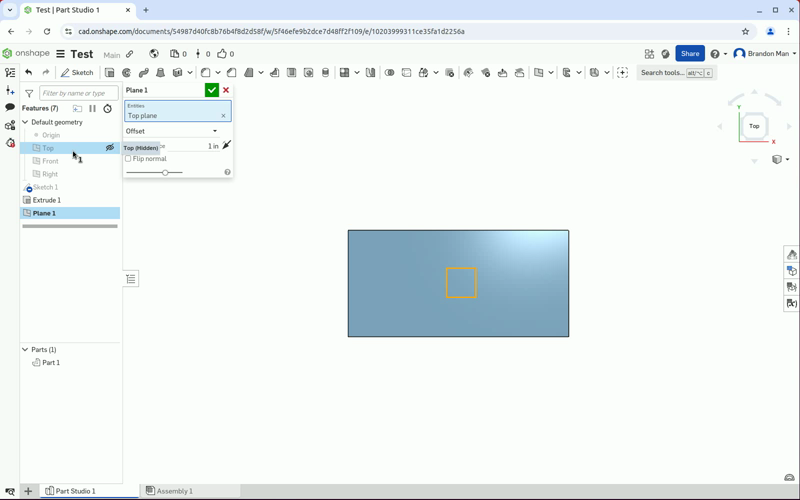
key(tab, 2)
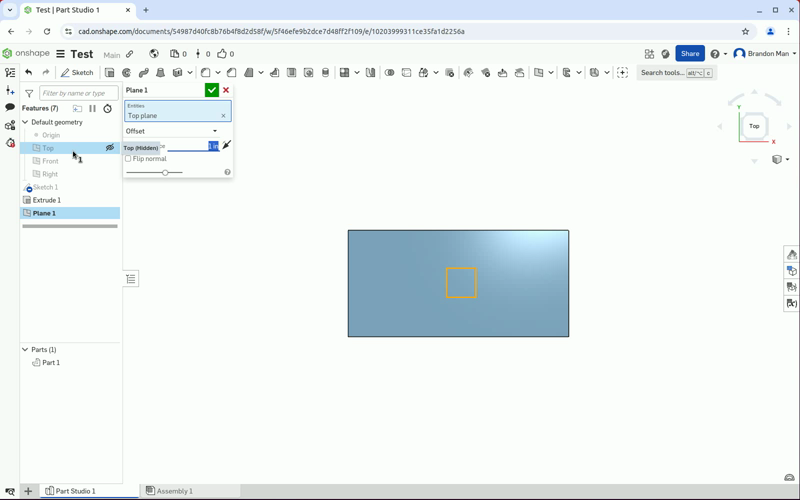
text(8.904)
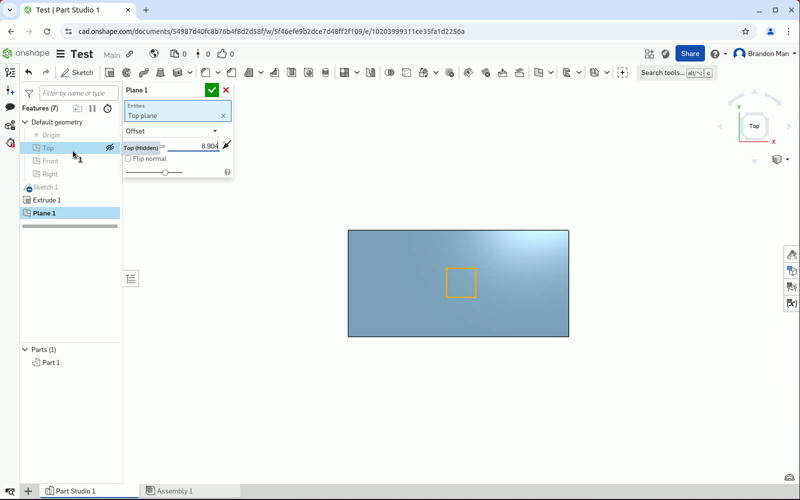
key(enter, 2)
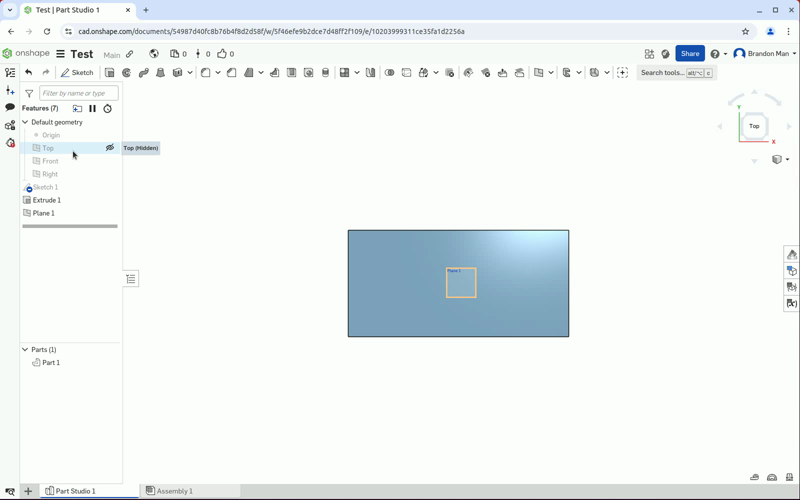
key(shift+s)
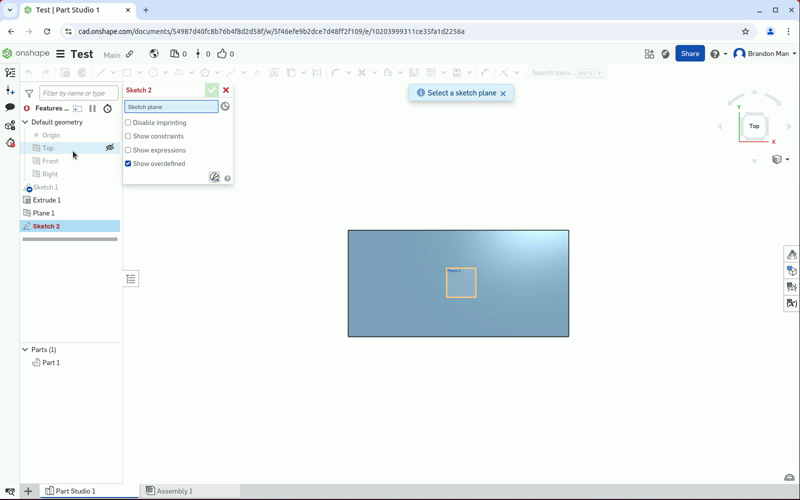
mouse_move(73, 215)
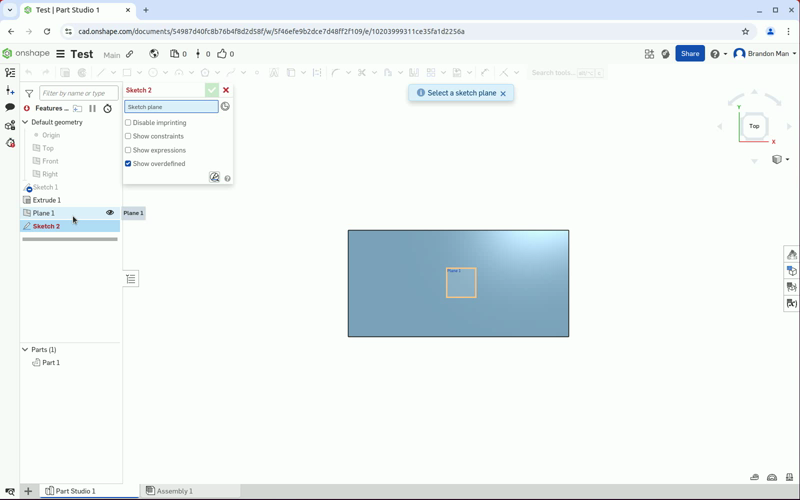
click(73, 215)
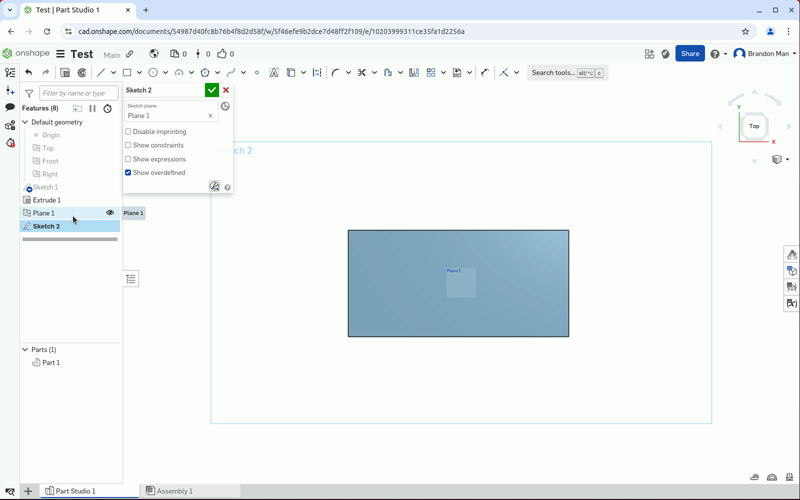
mouse_move(73, 352)
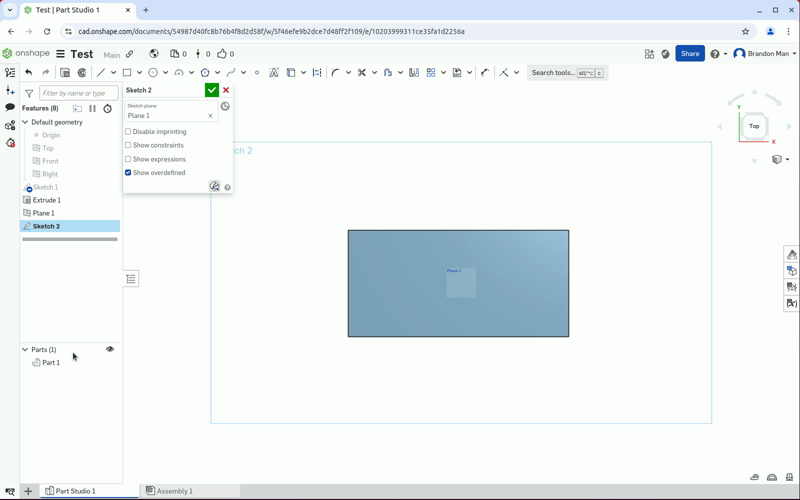
key(y)
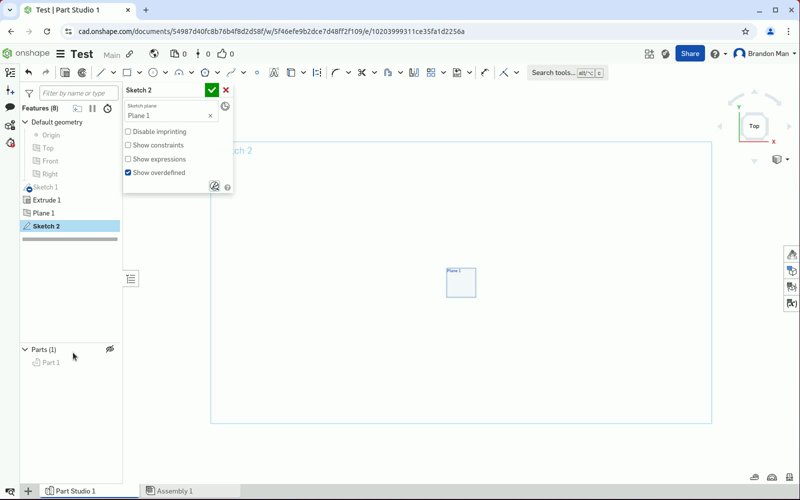
key(l)
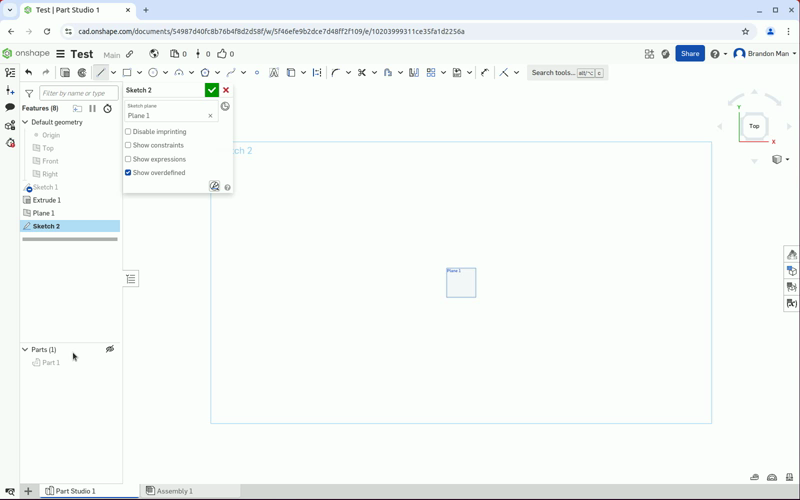
key_down(shift)
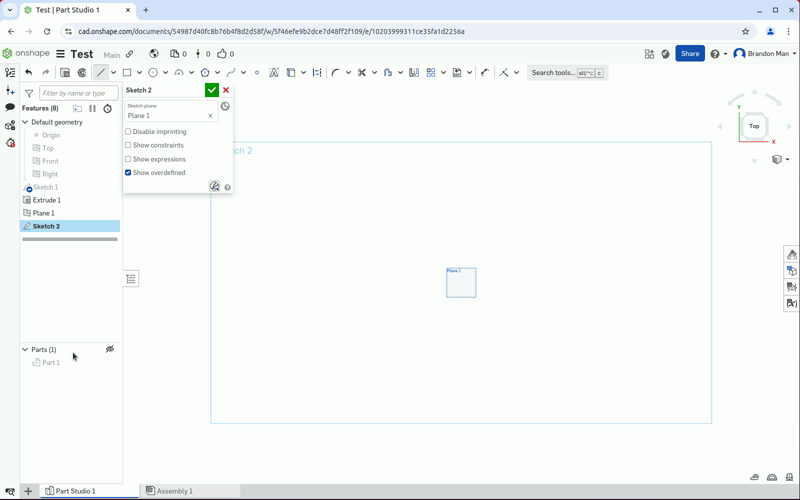
mouse_move(355, 327)
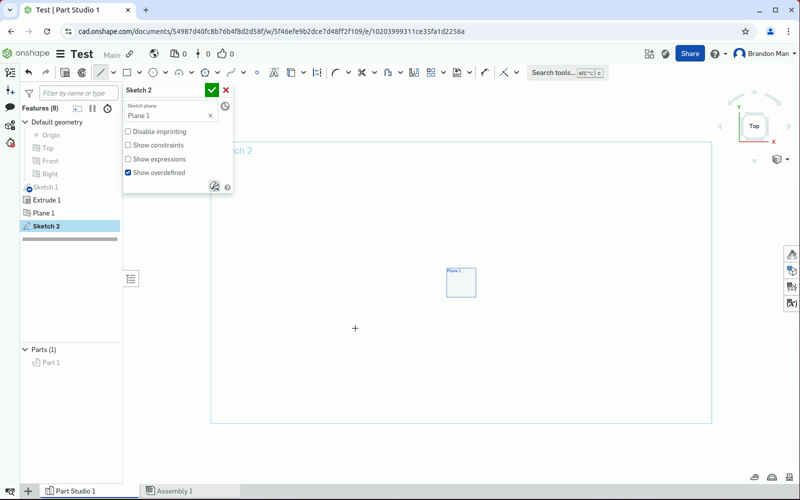
click(355, 327)
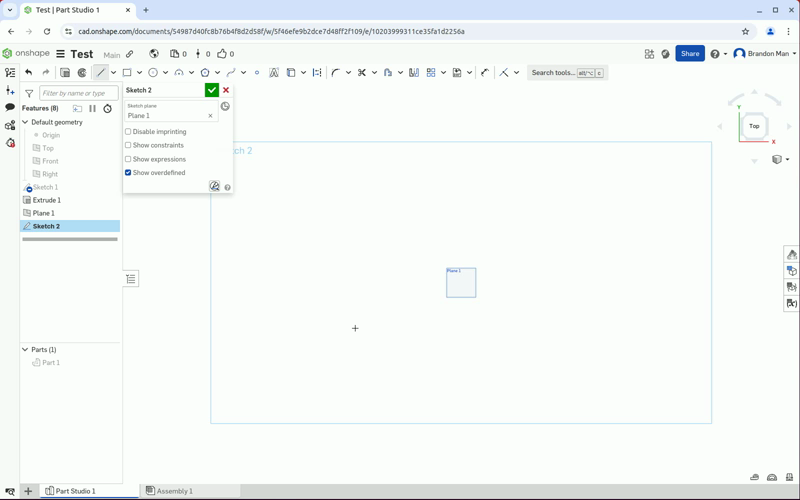
key_up(shift)
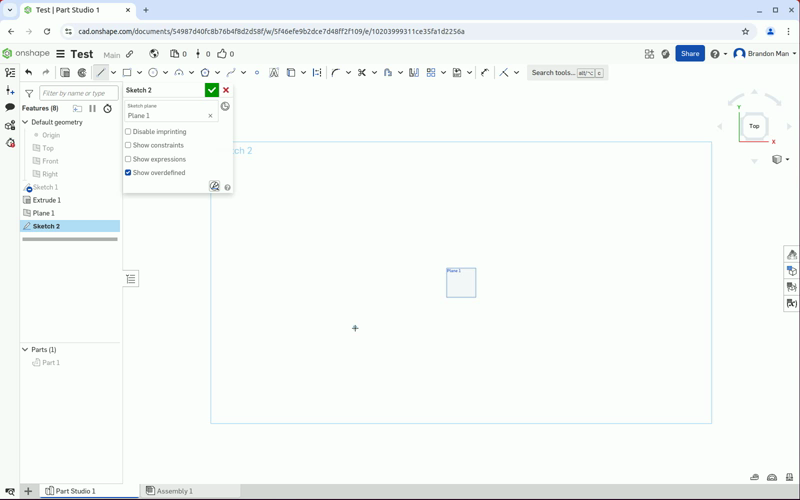
key_down(shift)
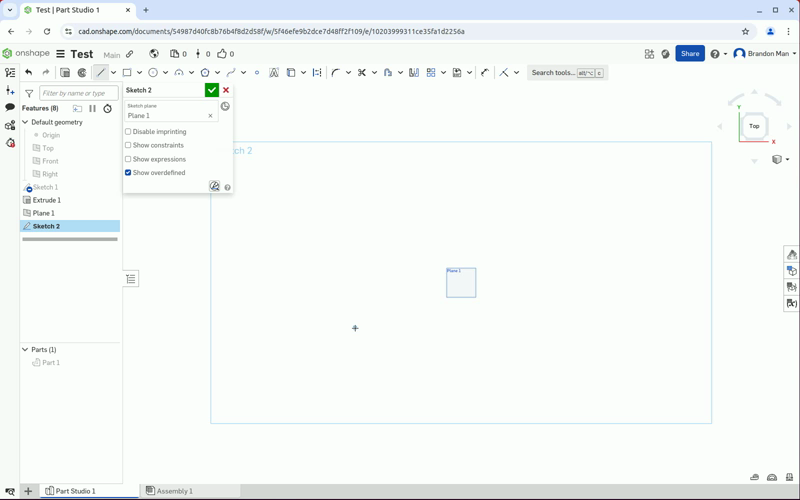
mouse_move(560, 327)
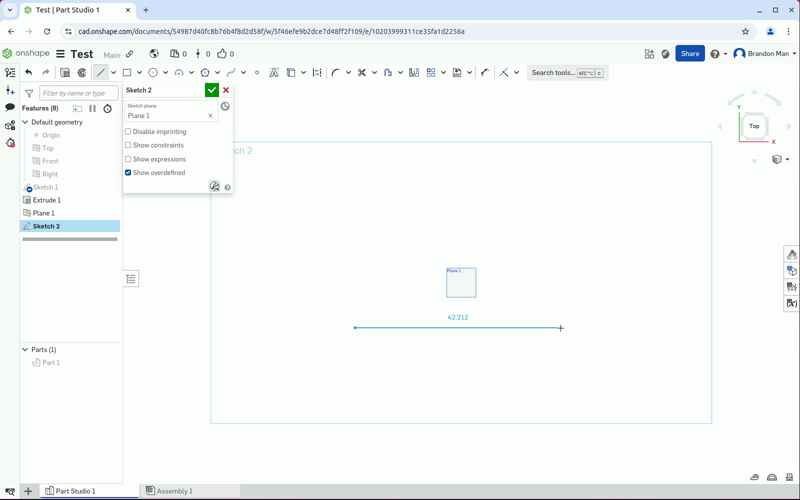
click(560, 327)
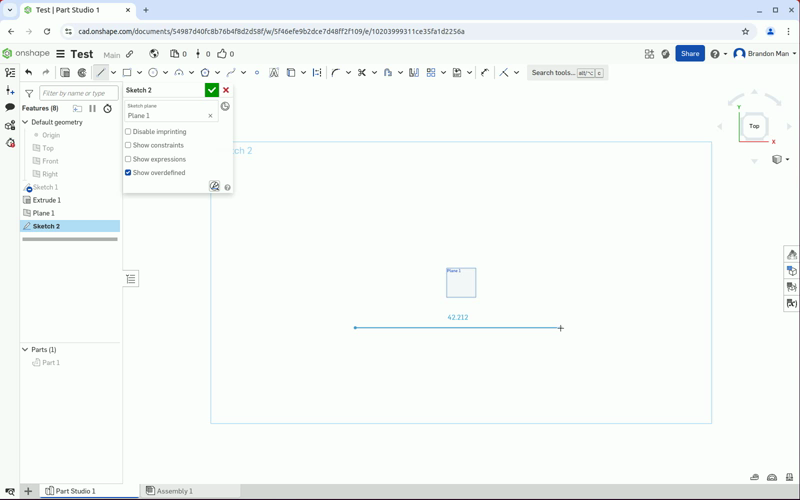
key_up(shift)
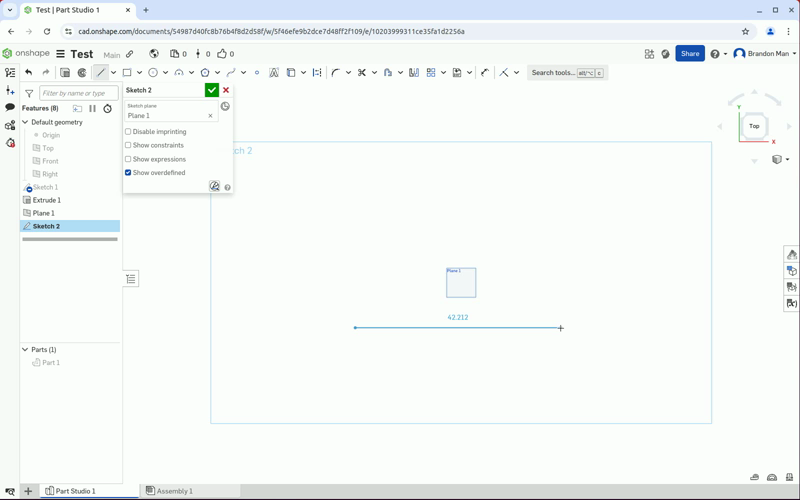
key_down(shift)
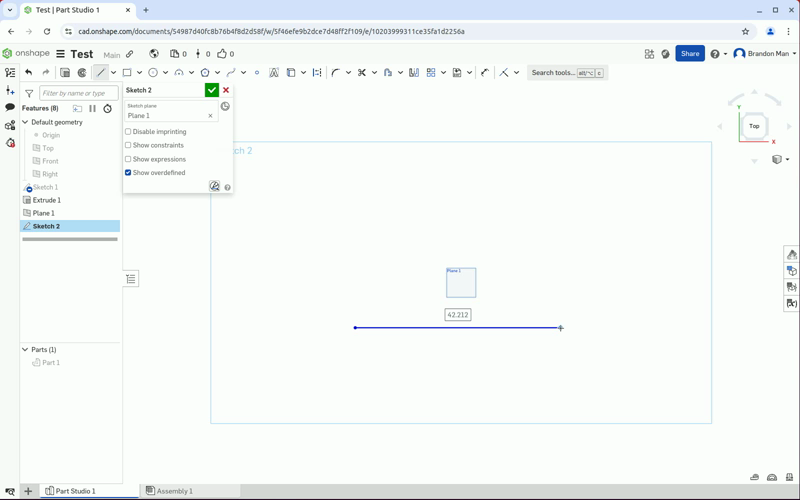
mouse_move(560, 238)
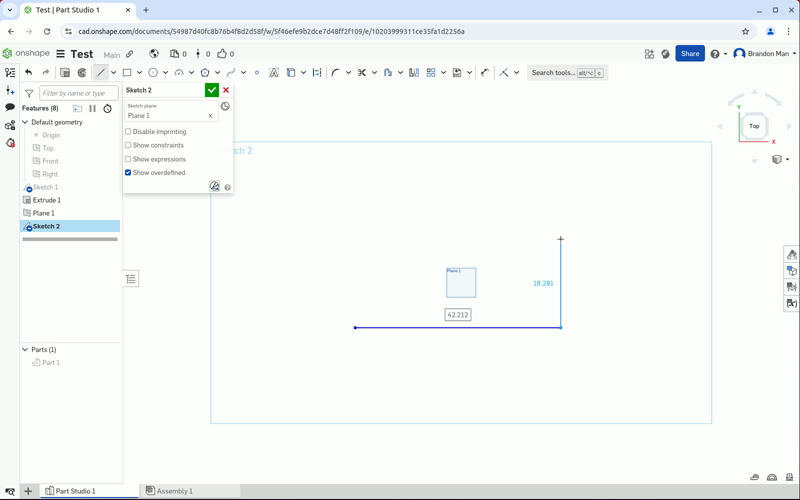
click(560, 238)
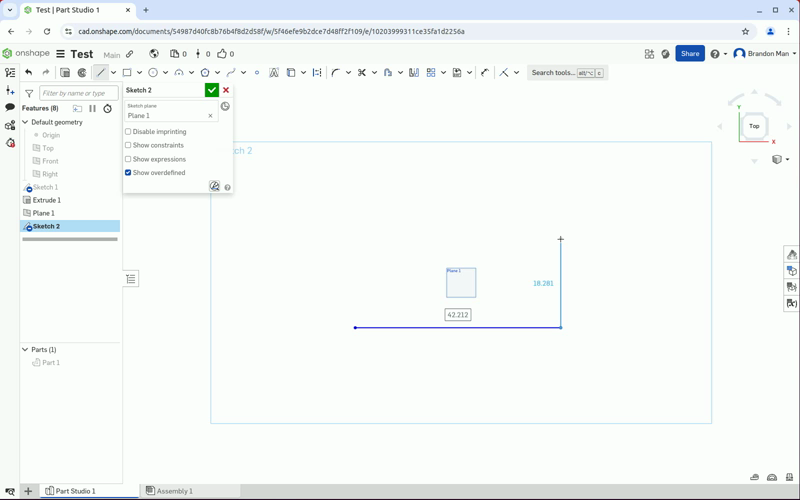
key_up(shift)
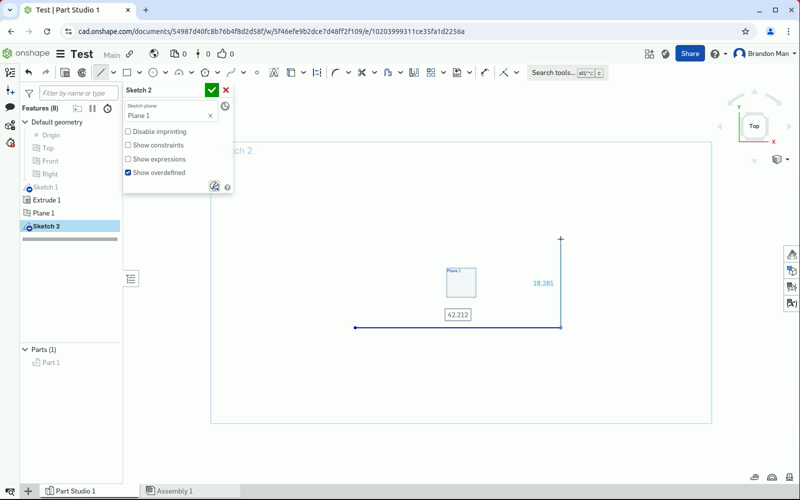
key_down(shift)
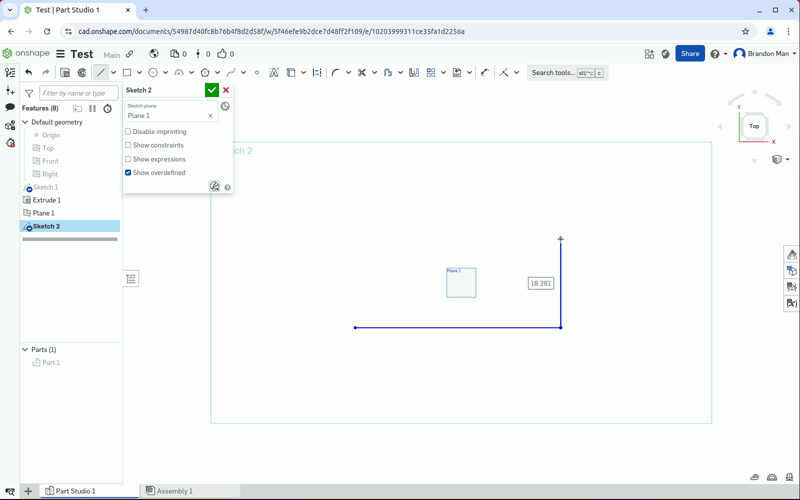
mouse_move(355, 238)
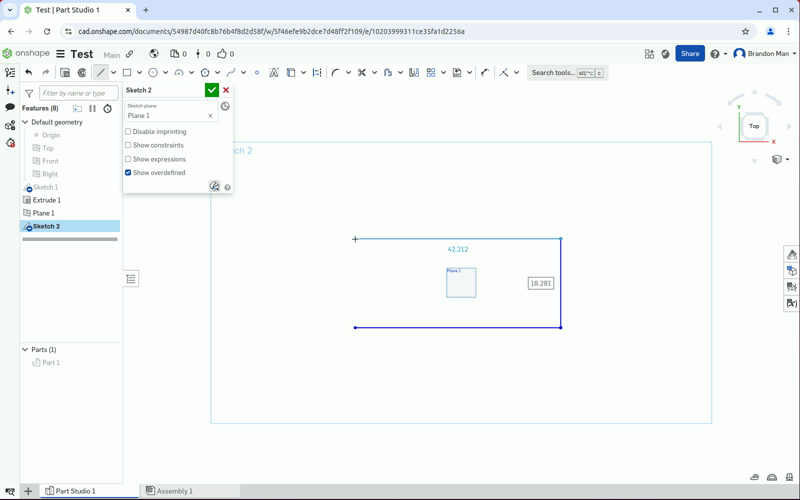
click(355, 238)
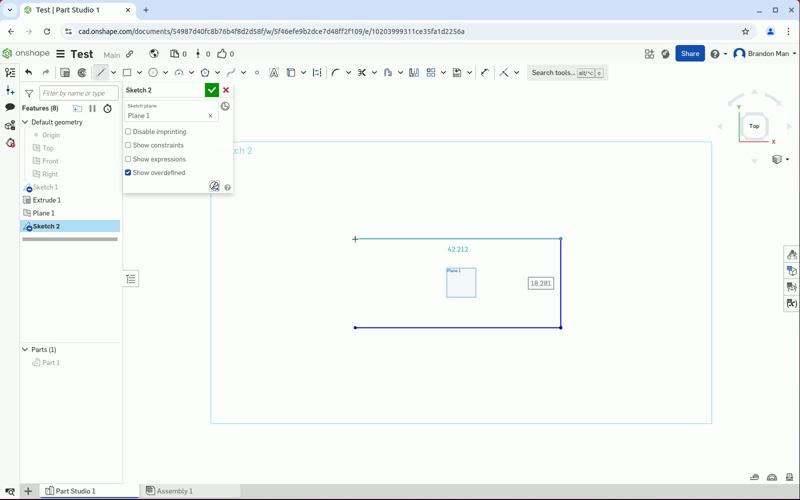
key_up(shift)
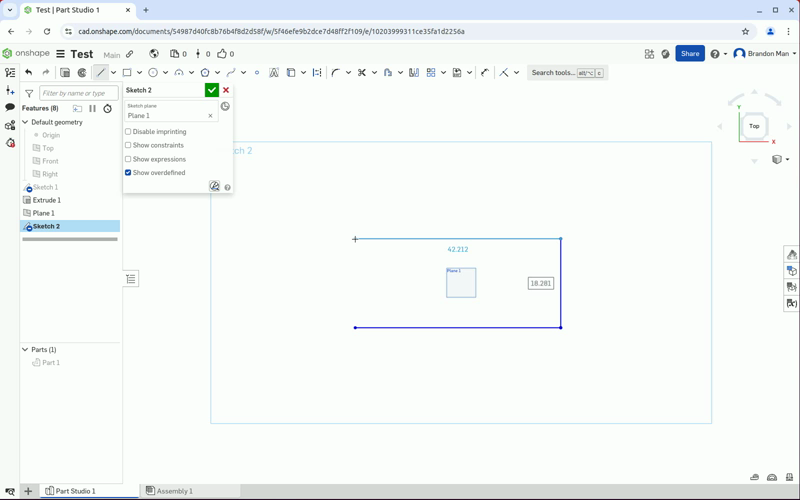
key_down(shift)
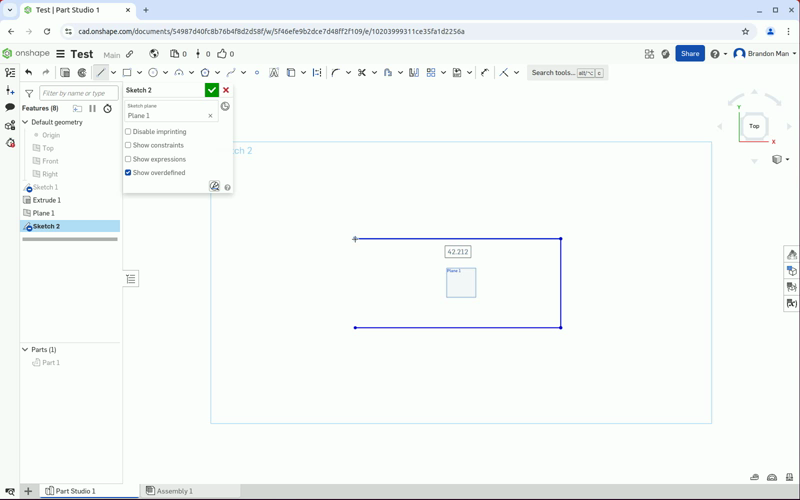
mouse_move(355, 327)
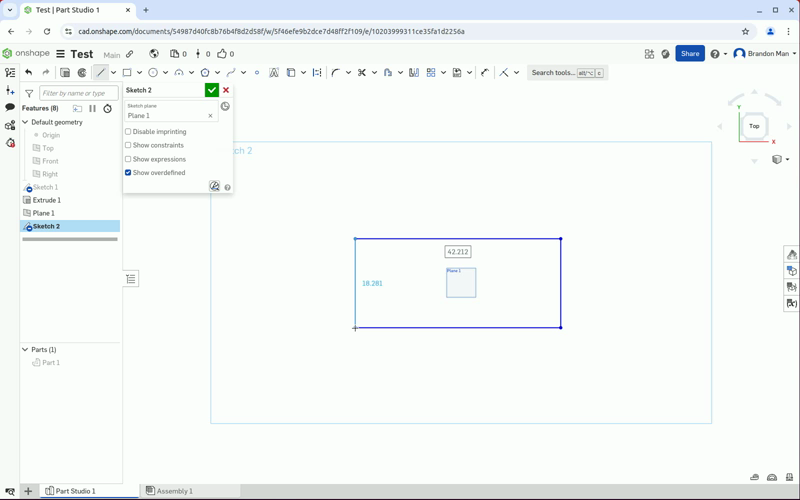
key_up(shift)
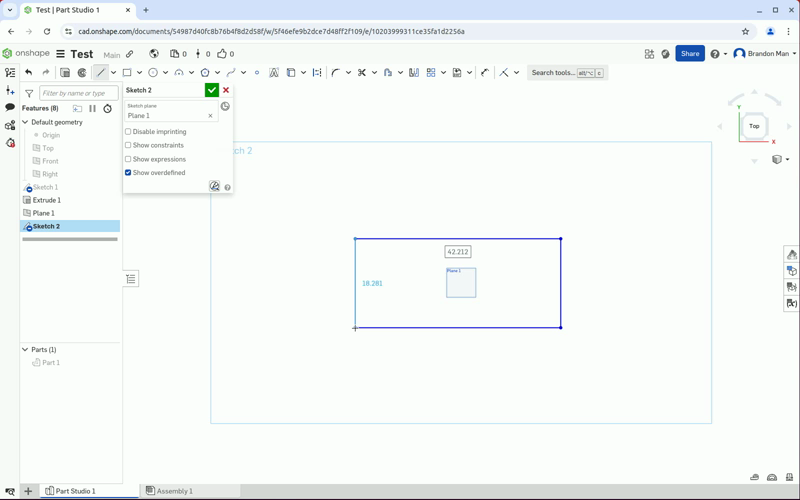
click(355, 327)
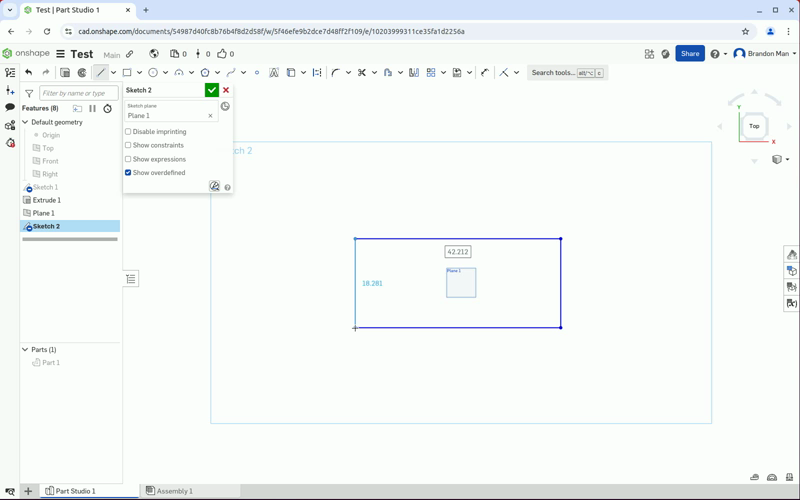
key(esc)
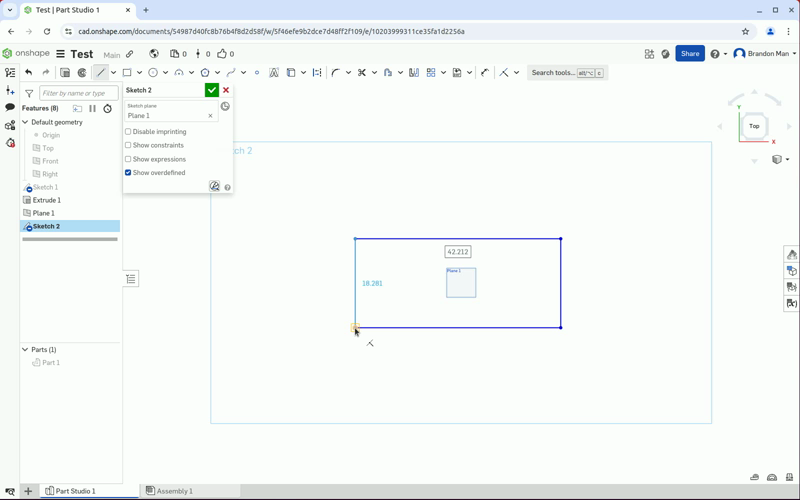
mouse_move(448, 251)
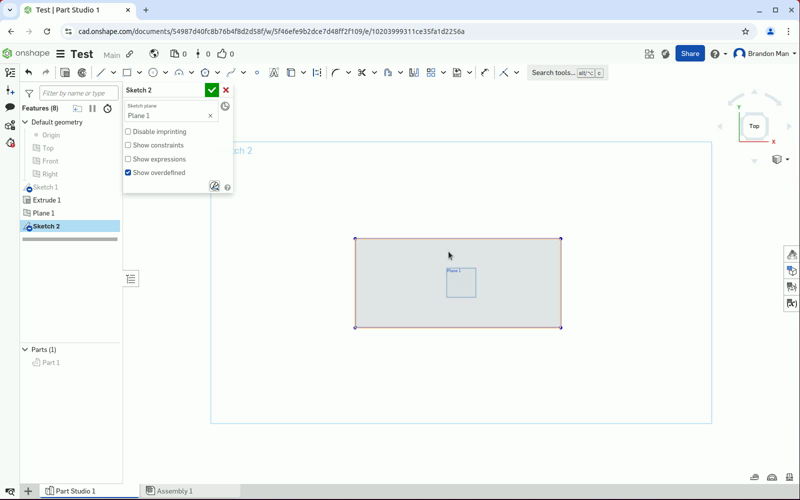
click(448, 251)
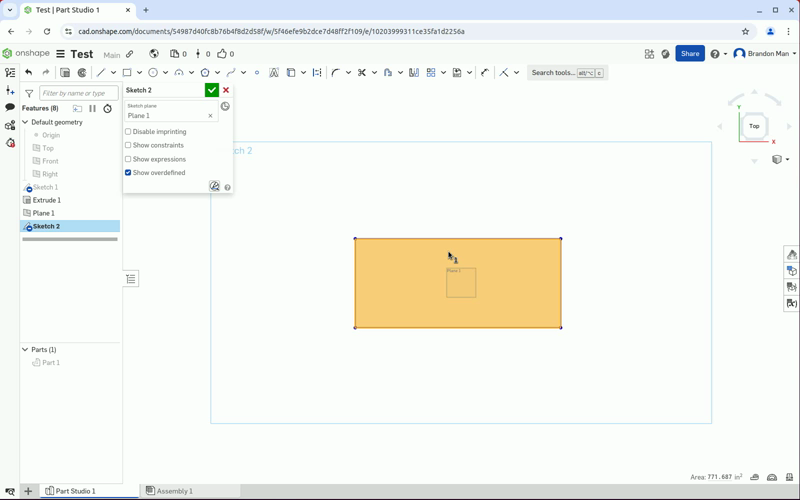
mouse_move(73, 352)
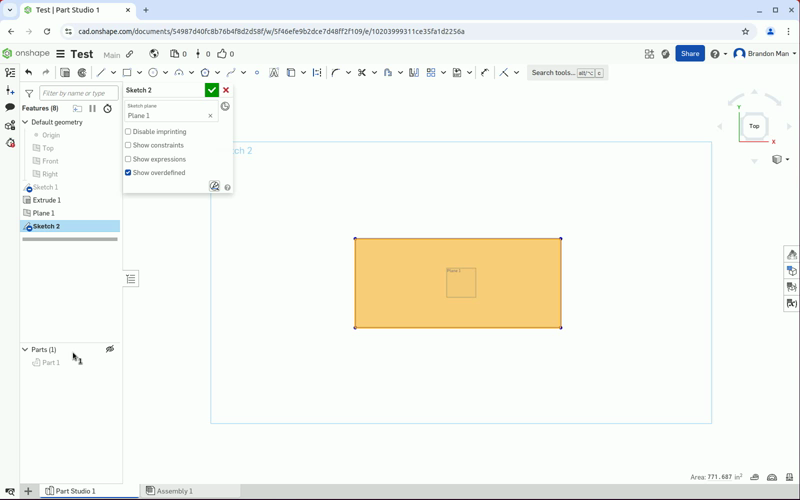
key(shift+y)
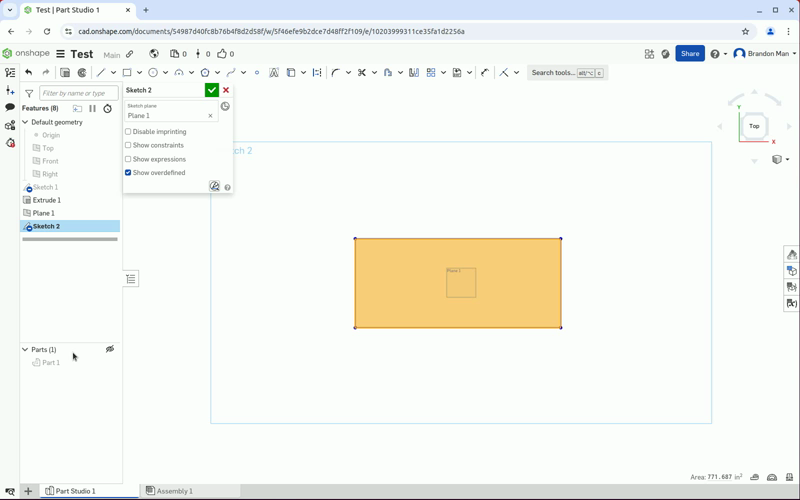
key(shift+e)
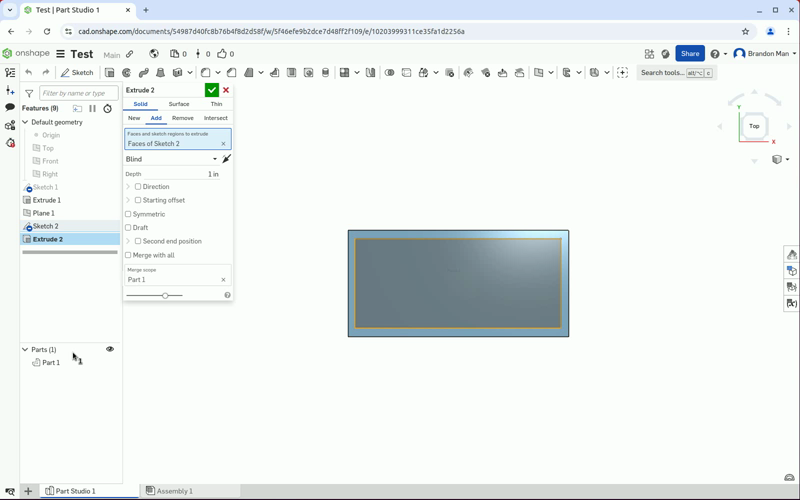
mouse_move(143, 106)
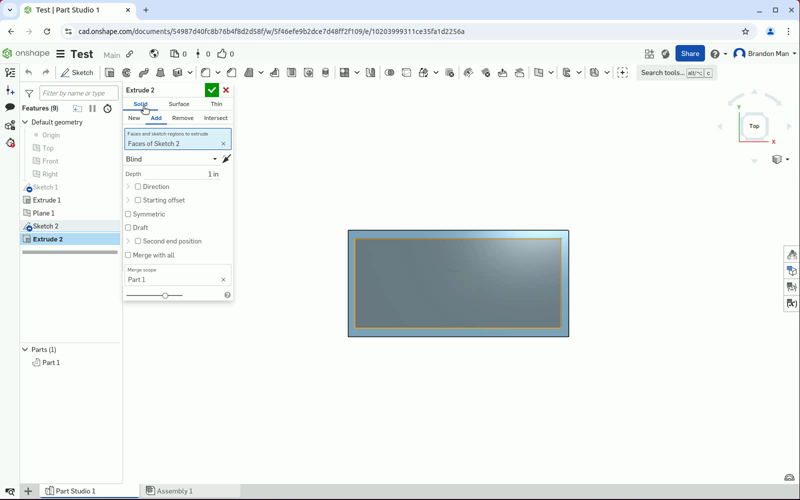
click(143, 106)
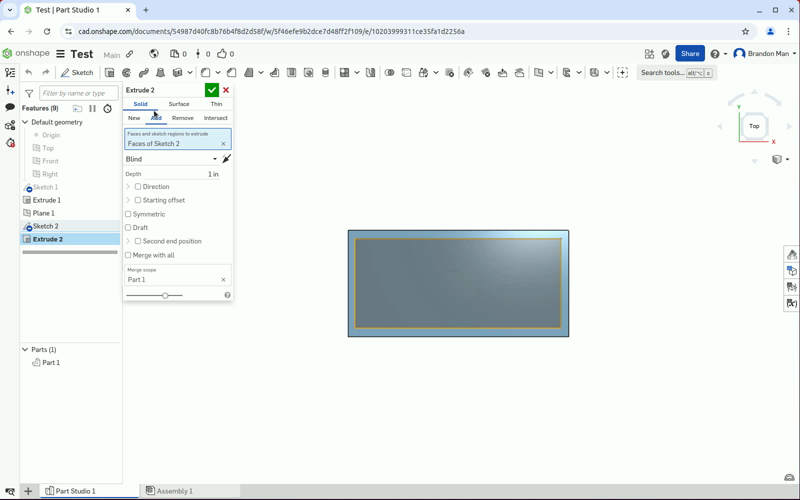
mouse_move(186, 120)
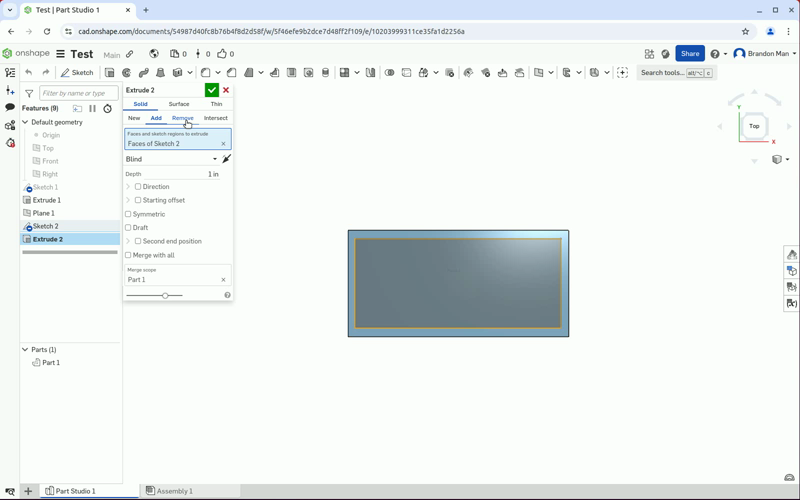
click(186, 120)
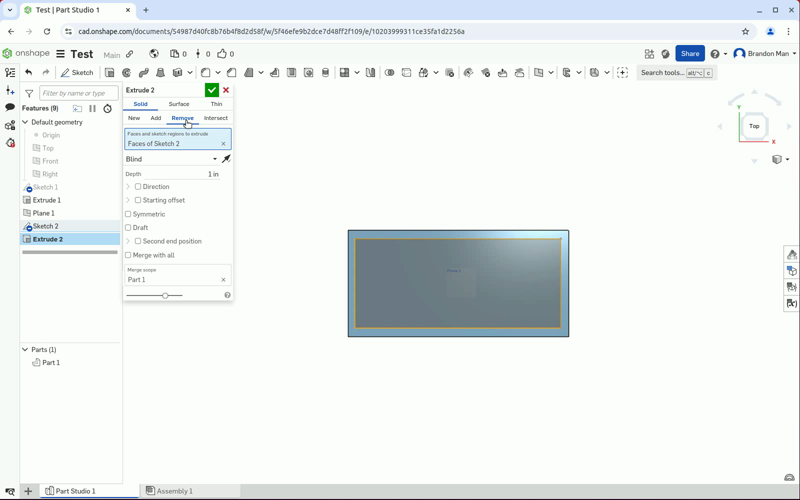
key(tab, 4)
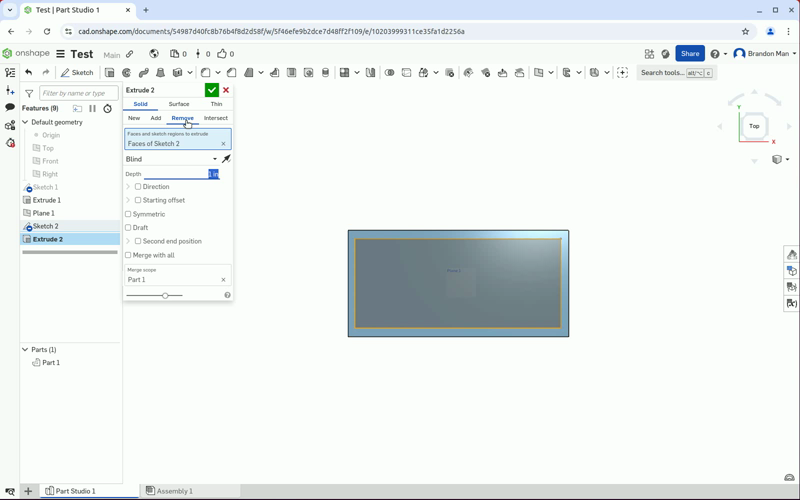
text(8.425)
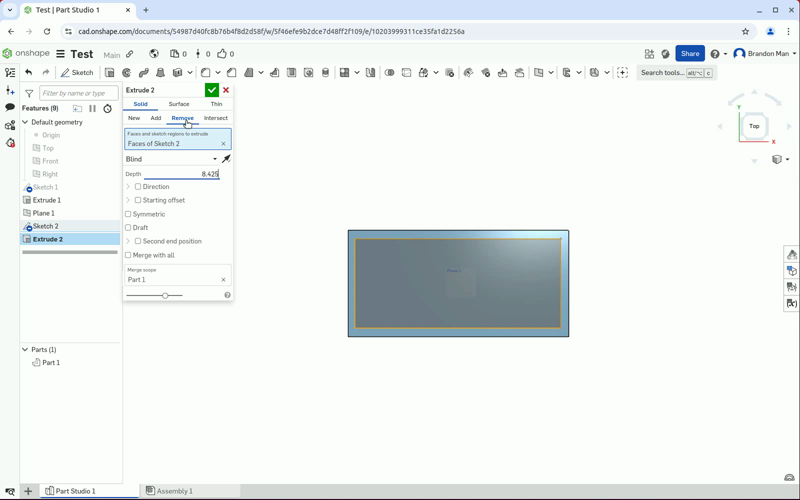
key(tab, 6)
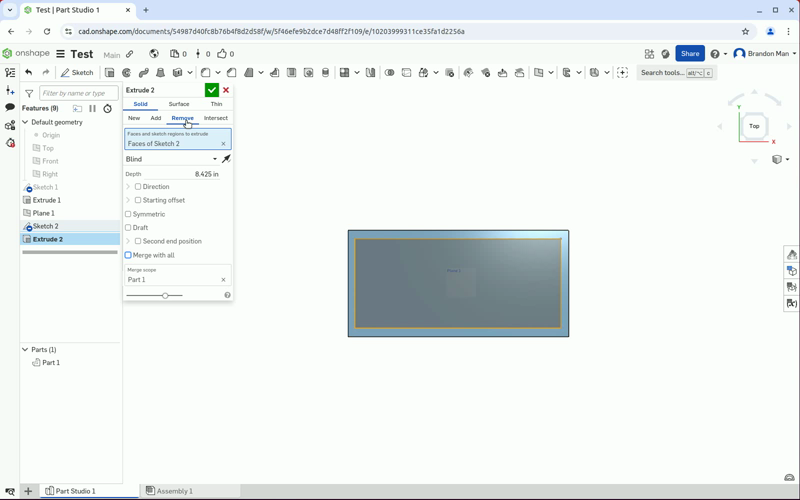
key(space)
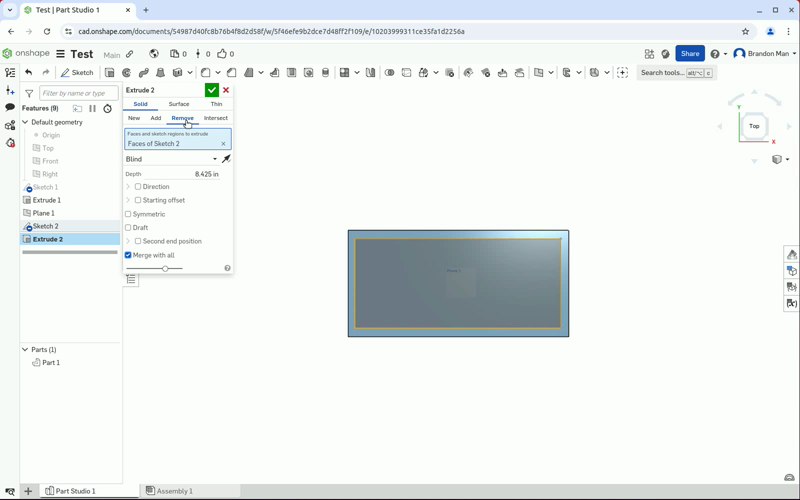
key(enter)
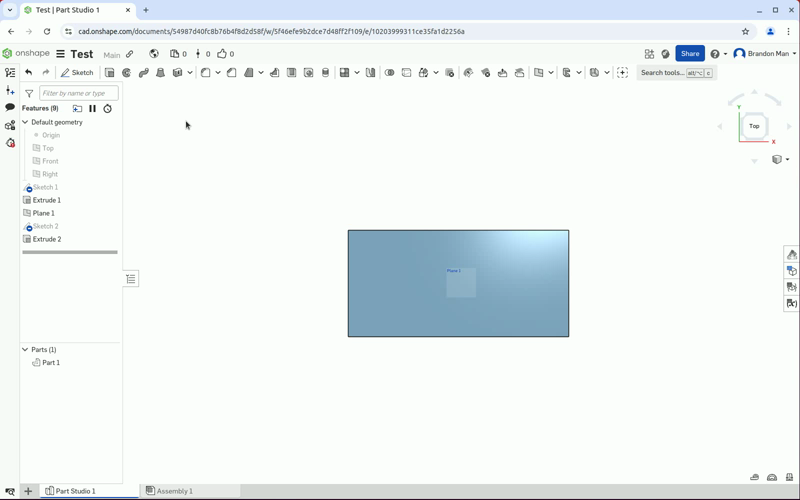
key(shift+h)
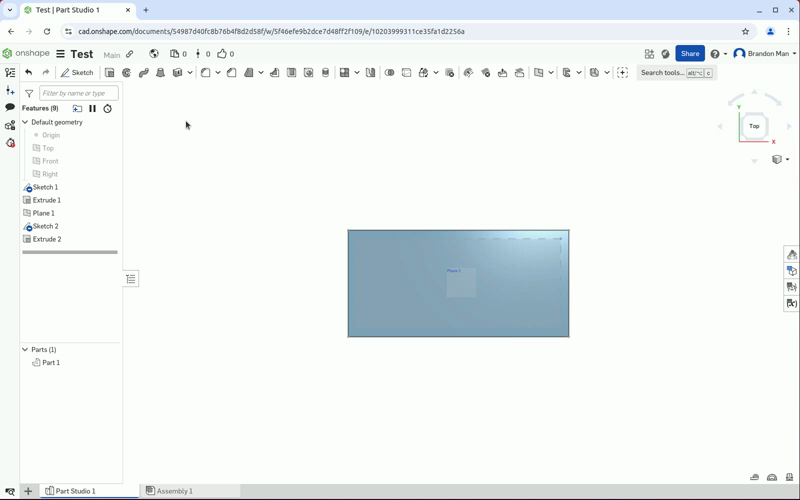
key(shift+h)
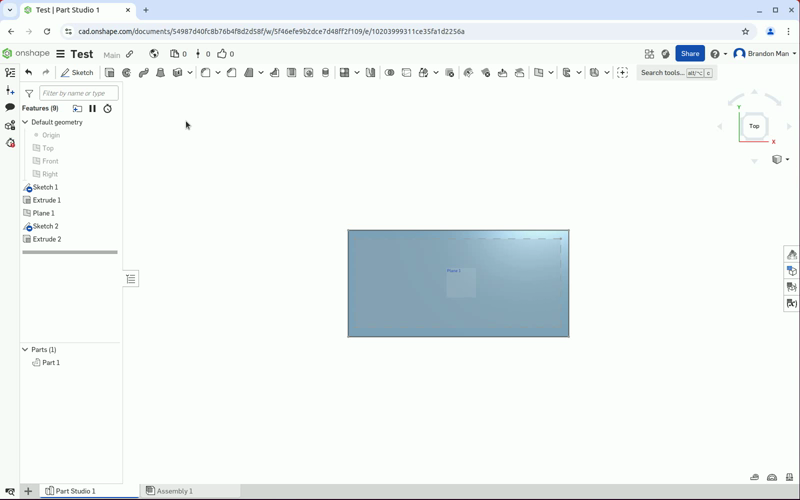
key(shift+7)
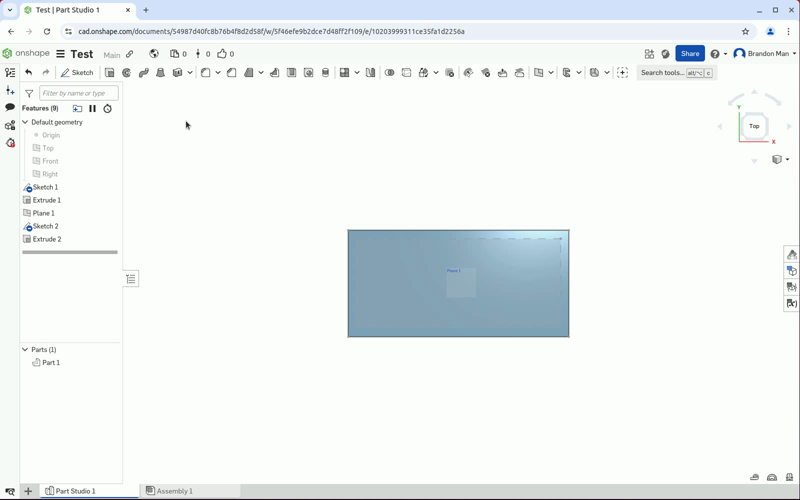
key(up, 3)
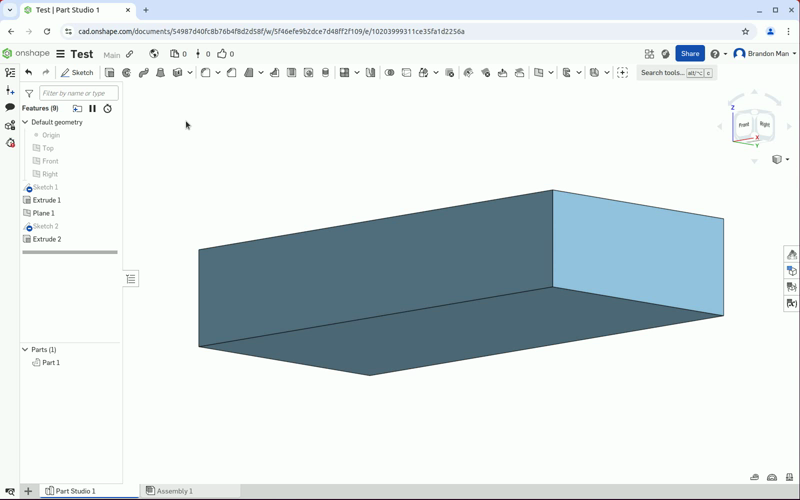
key(left, 3)
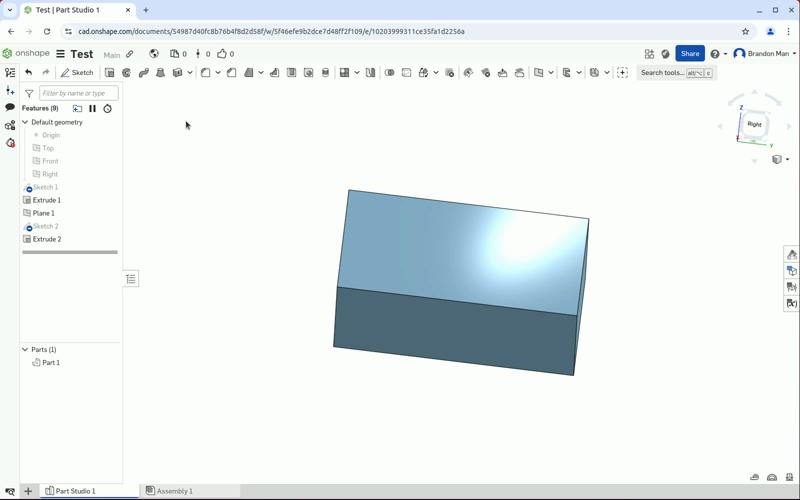
key(right, 3)
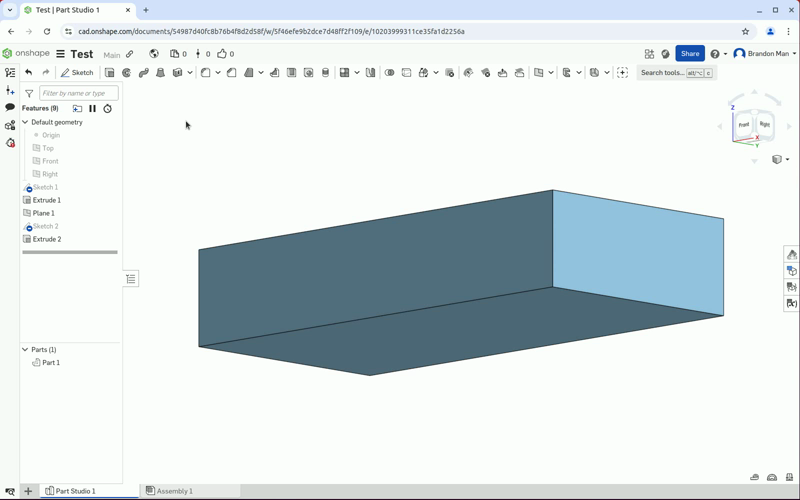
key(down, 3)
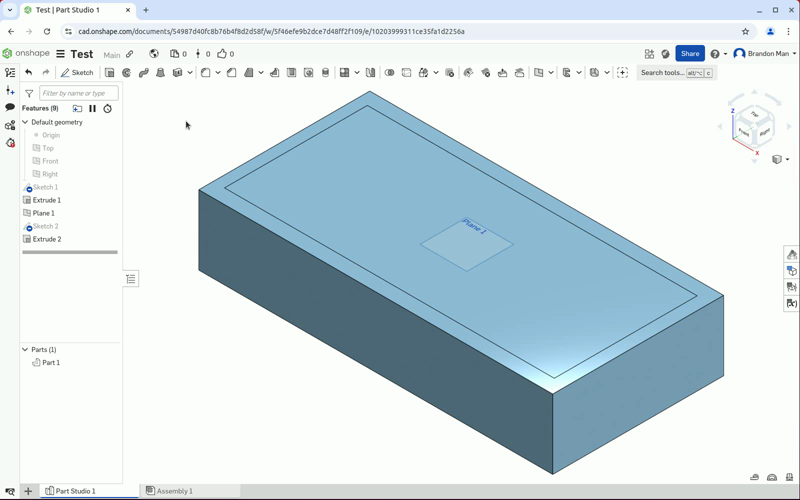
mouse_move(73, 189)
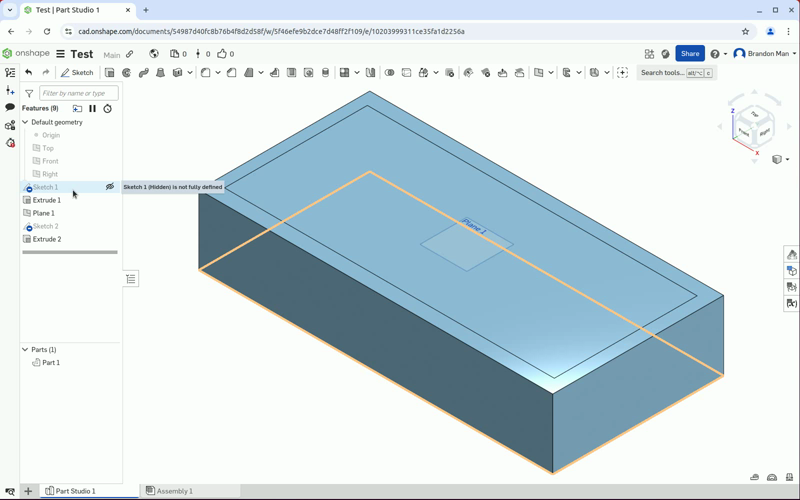
click(73, 189)